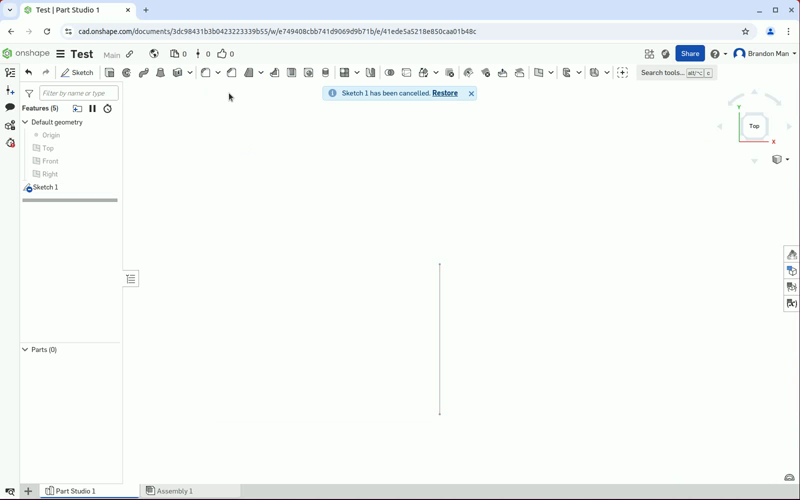
key(shift+h)
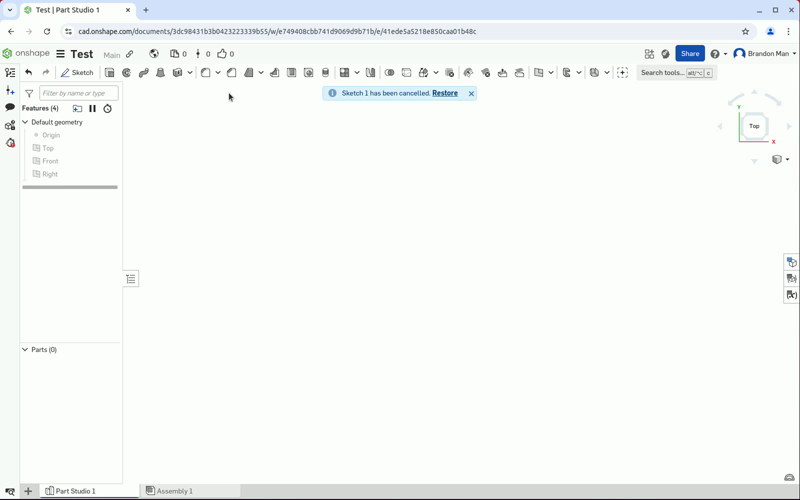
mouse_move(73, 352)
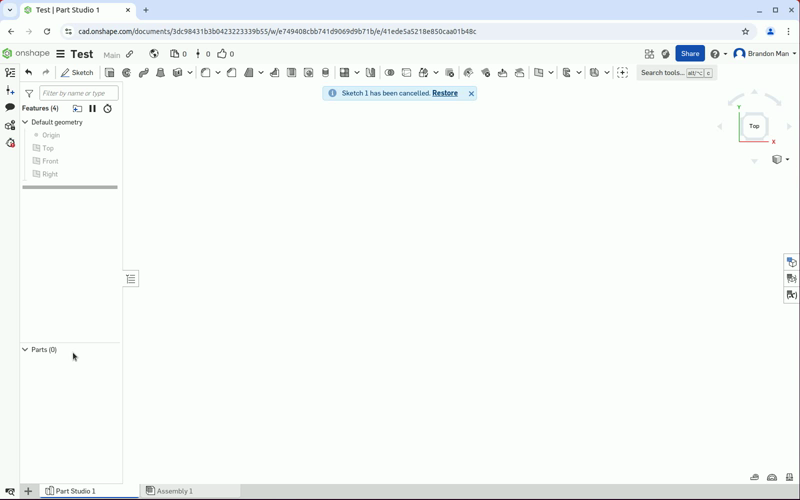
key(y)
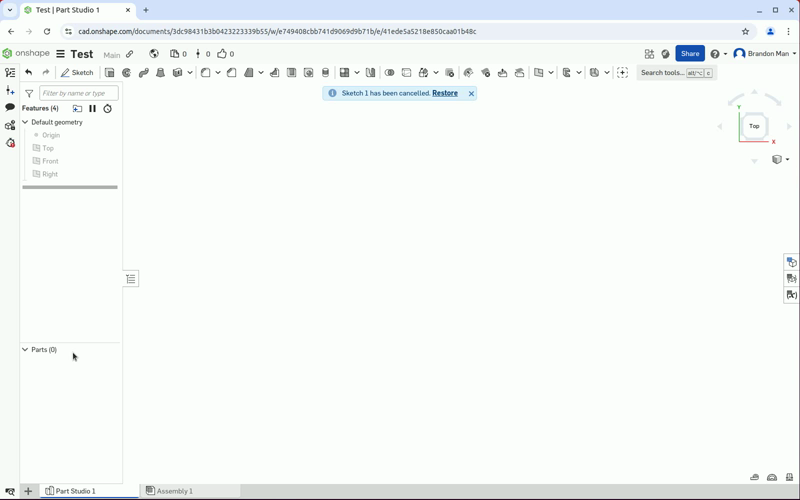
key(shift+p)
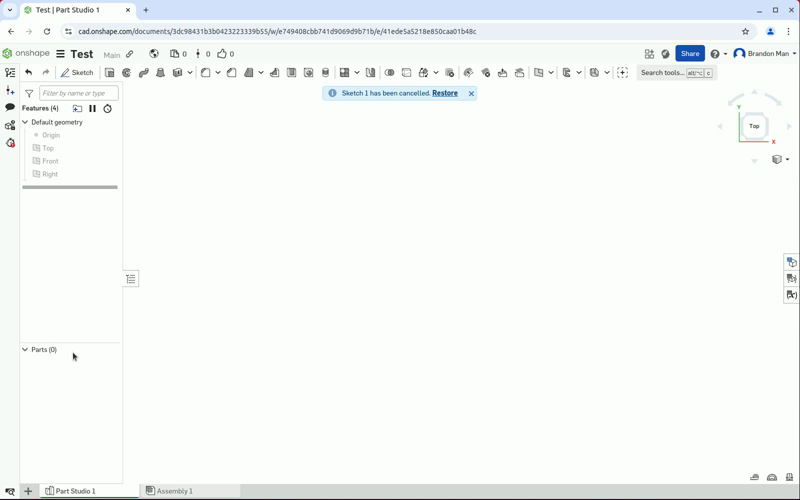
key(space)
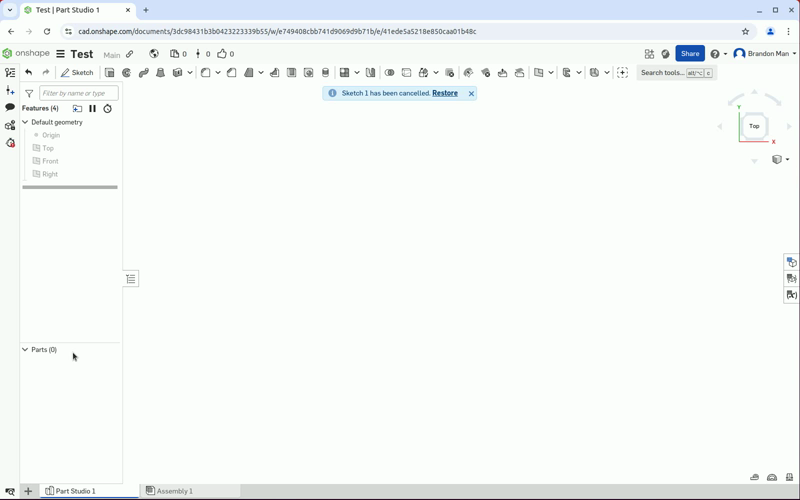
key_down(shift)
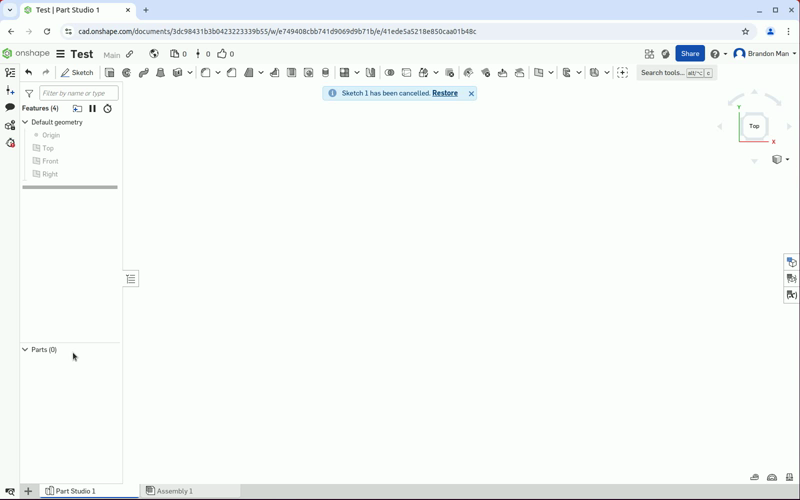
key(up)
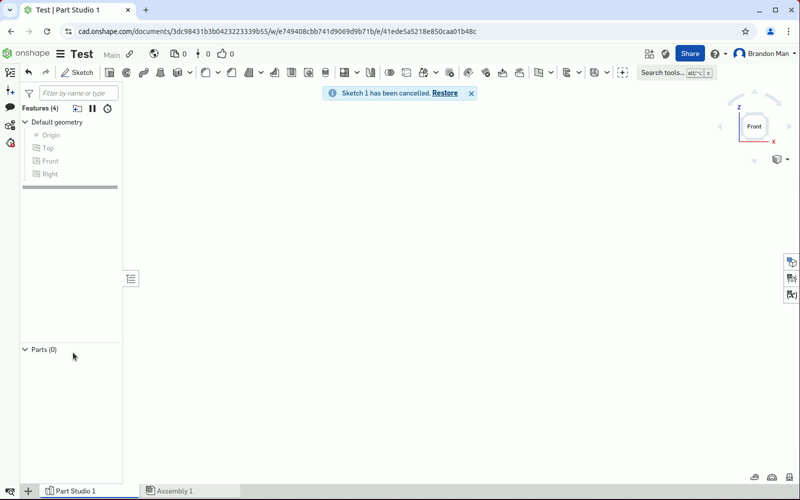
key_up(shift)
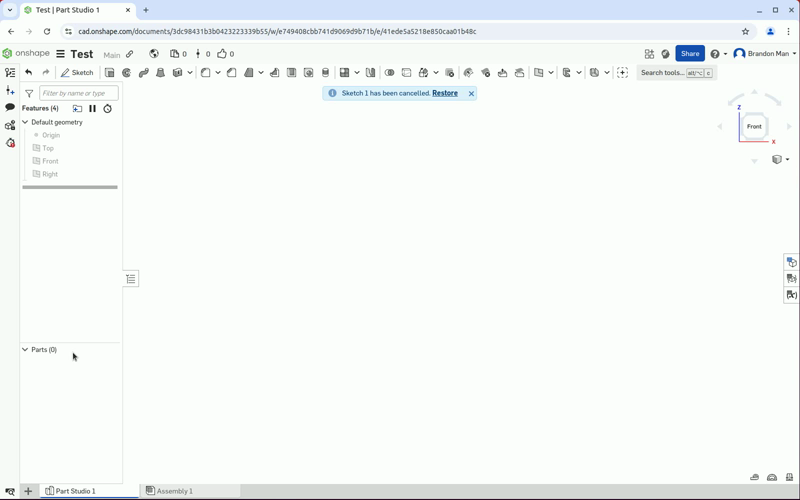
mouse_move(73, 352)
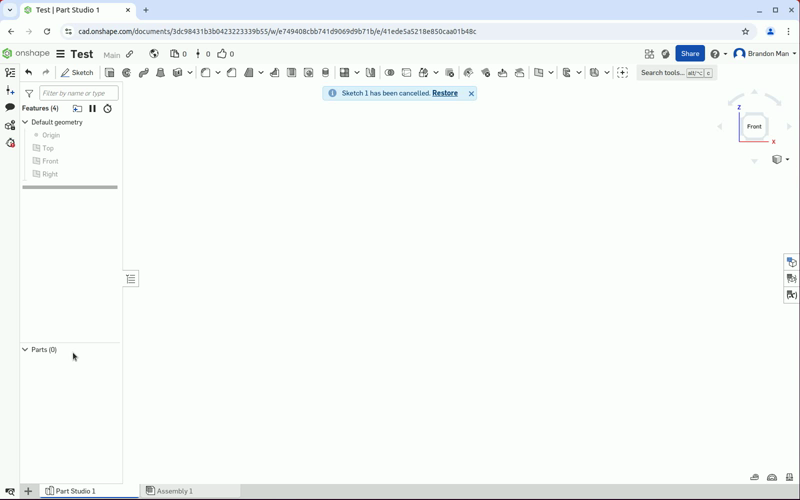
key(shift+y)
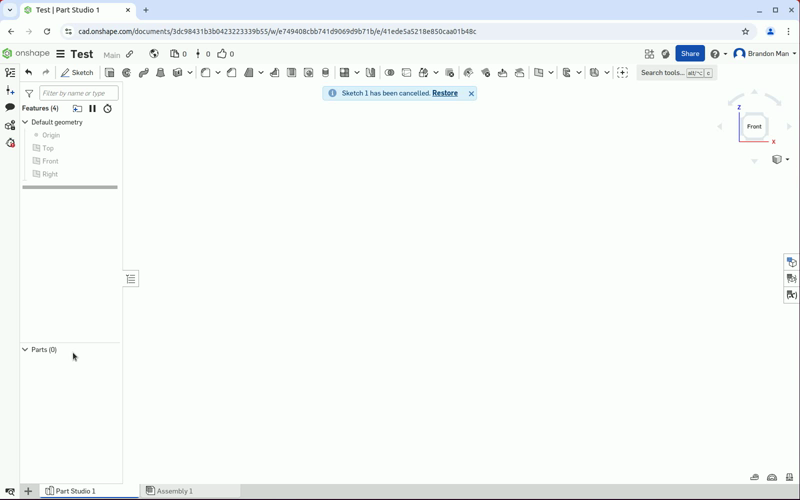
key(shift+s)
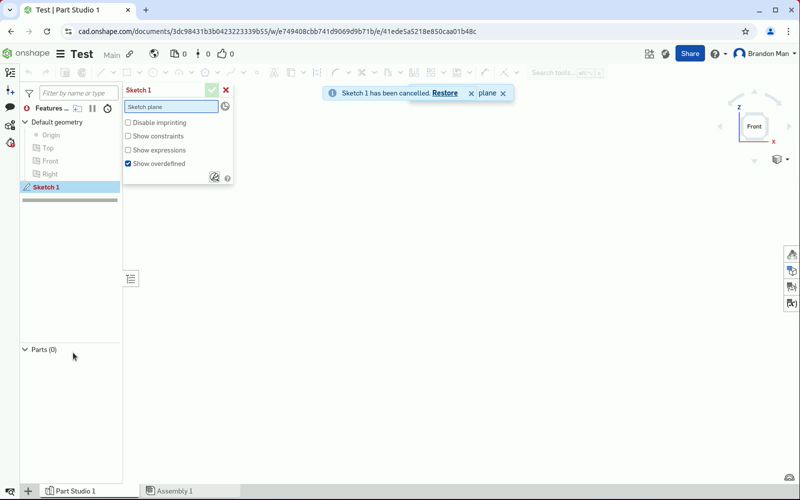
mouse_move(73, 163)
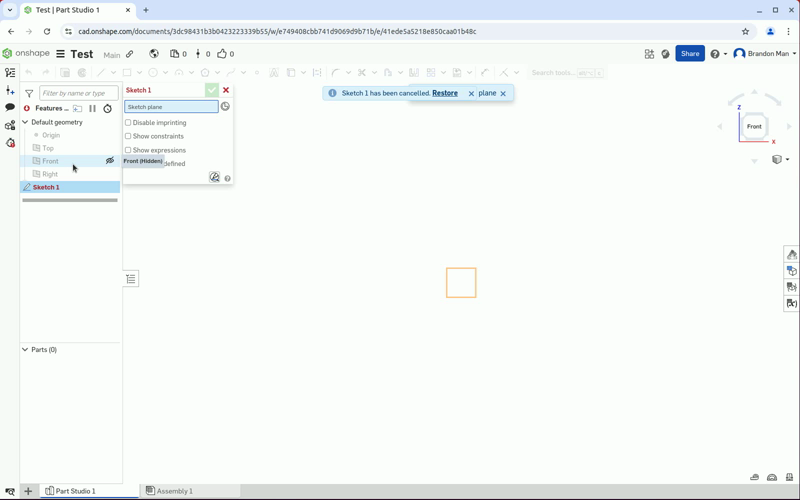
click(73, 163)
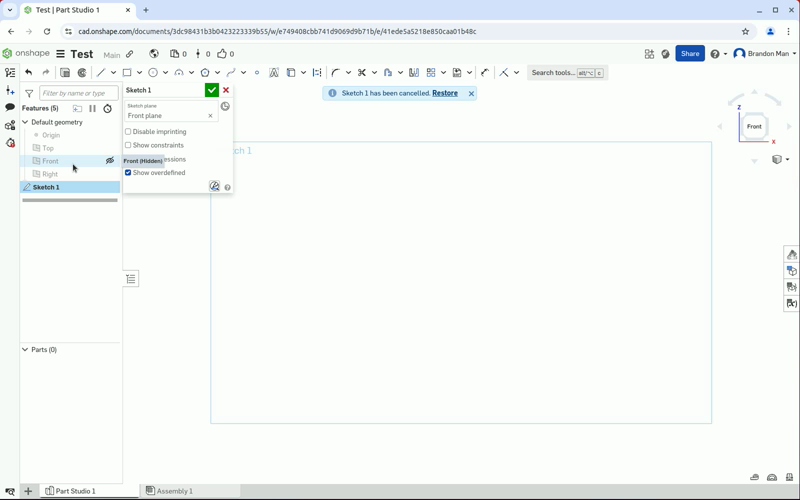
mouse_move(73, 352)
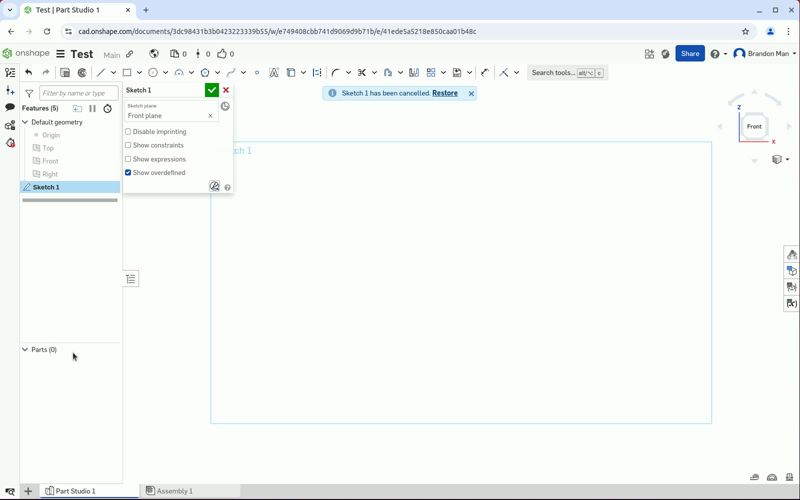
key(y)
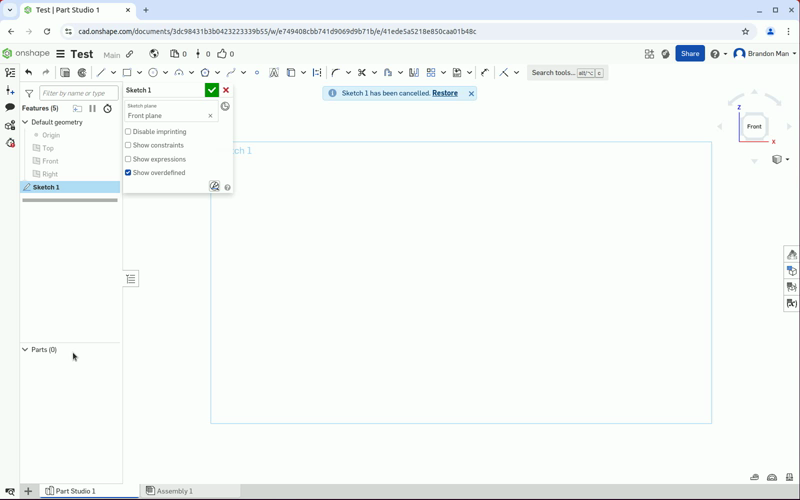
key(l)
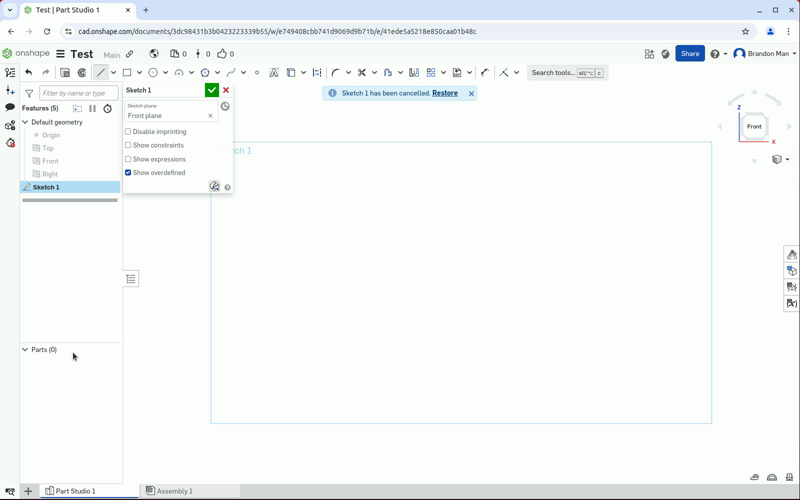
key_down(shift)
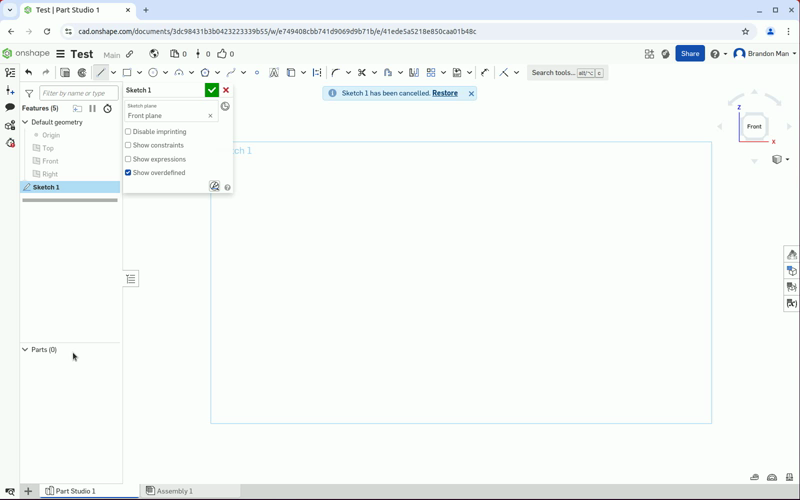
mouse_move(409, 339)
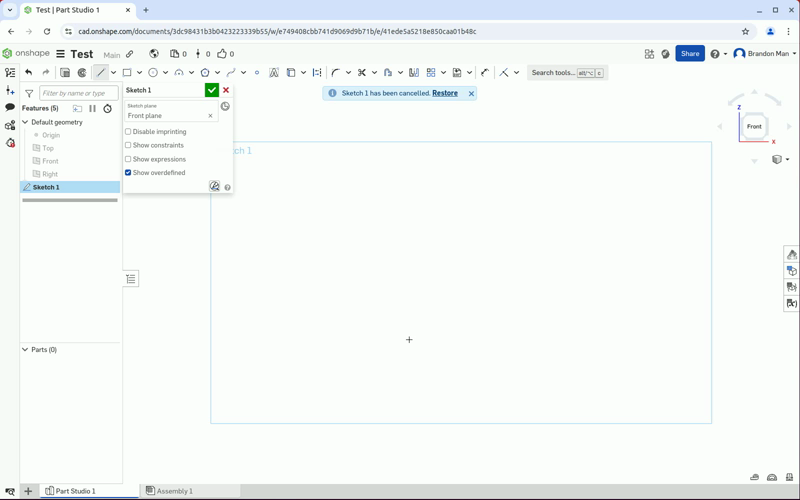
click(409, 339)
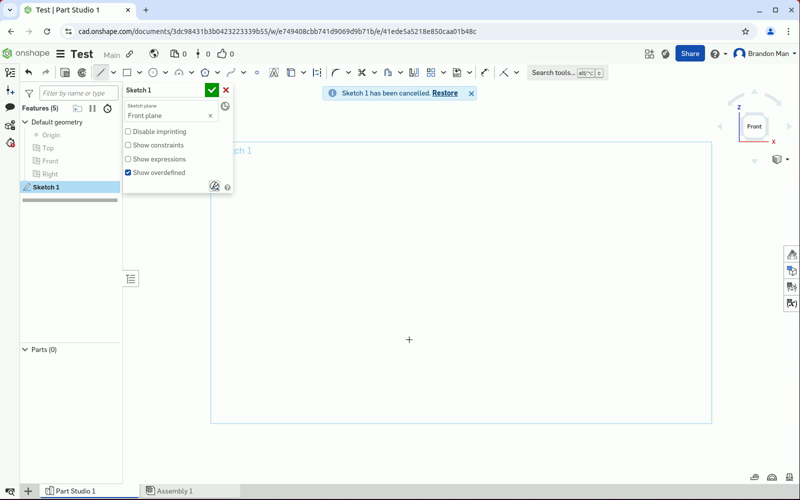
key_up(shift)
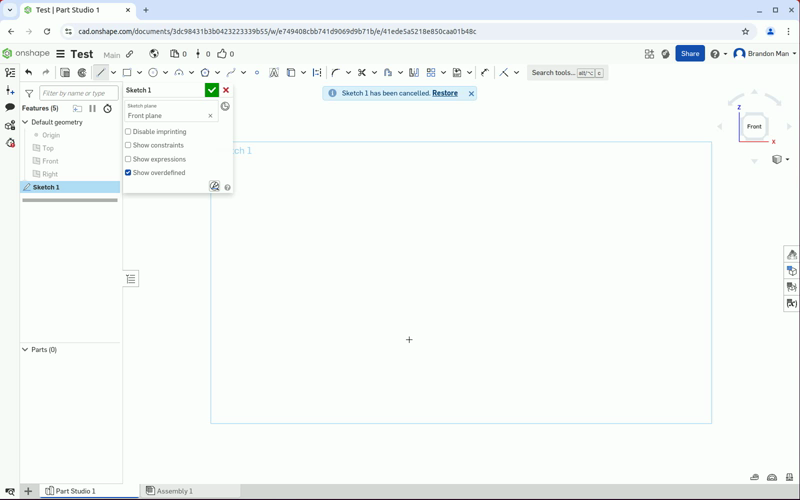
key_down(shift)
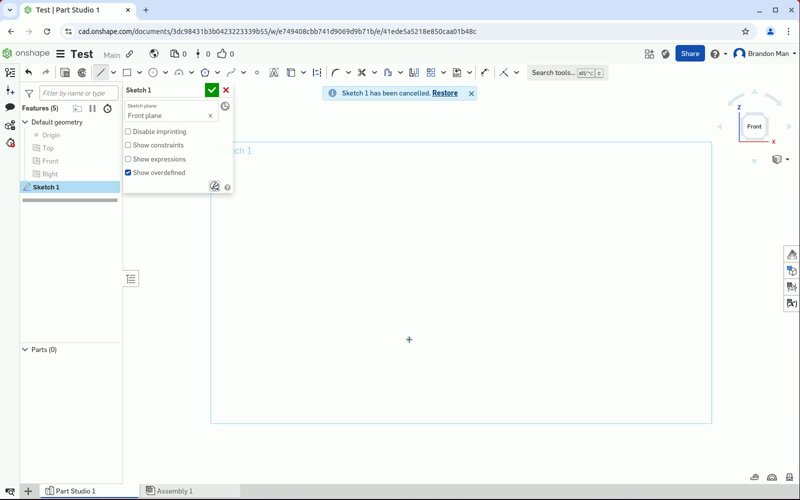
mouse_move(549, 339)
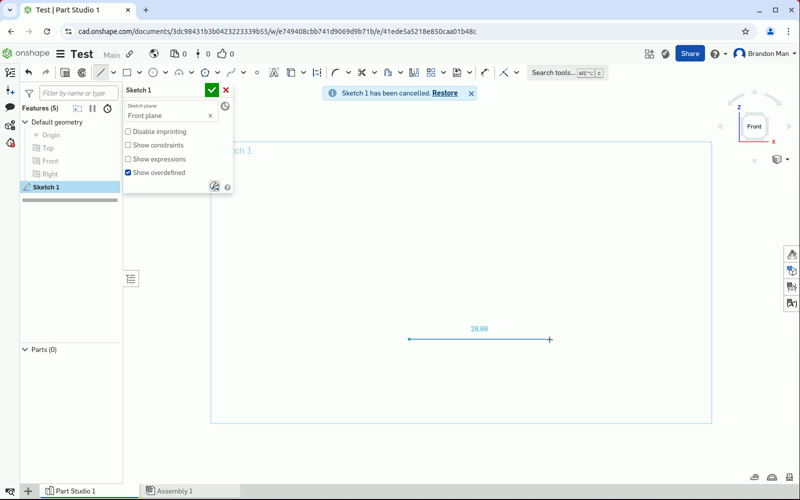
click(549, 339)
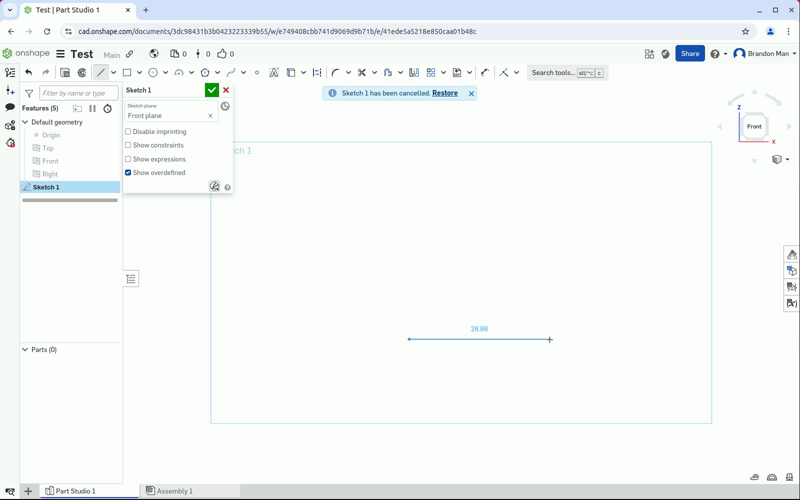
key_up(shift)
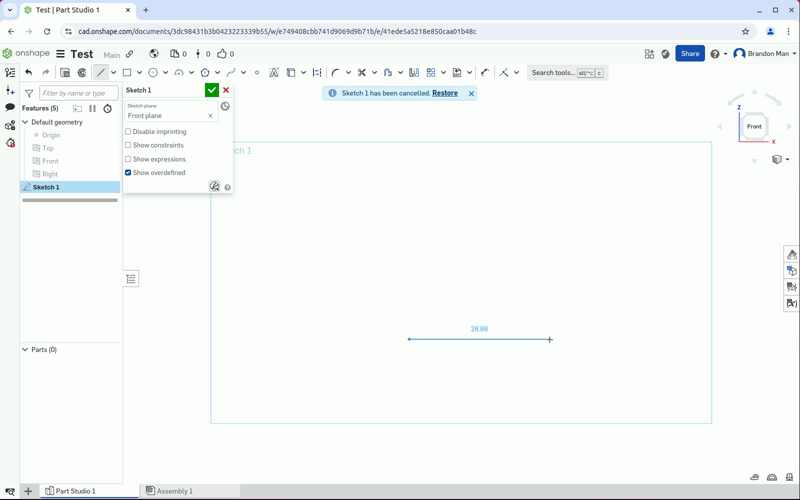
key_down(shift)
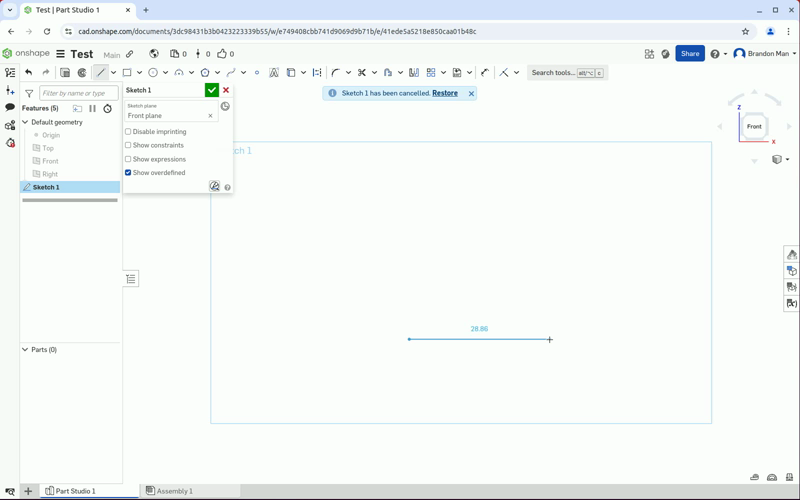
mouse_move(466, 209)
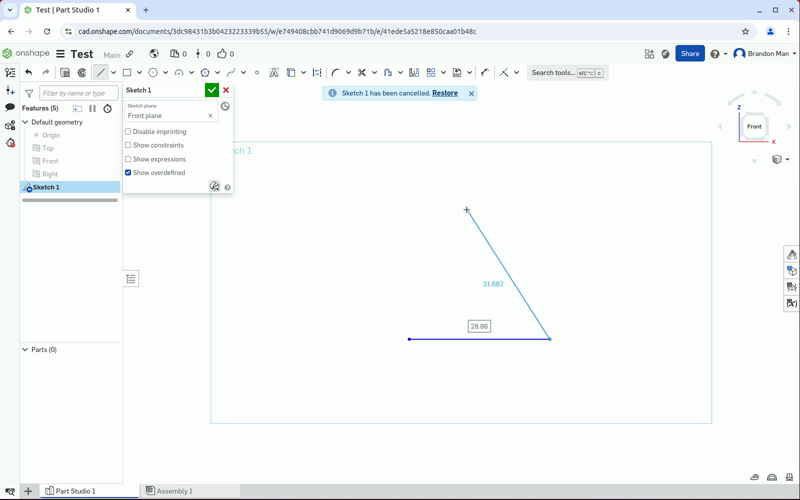
click(466, 209)
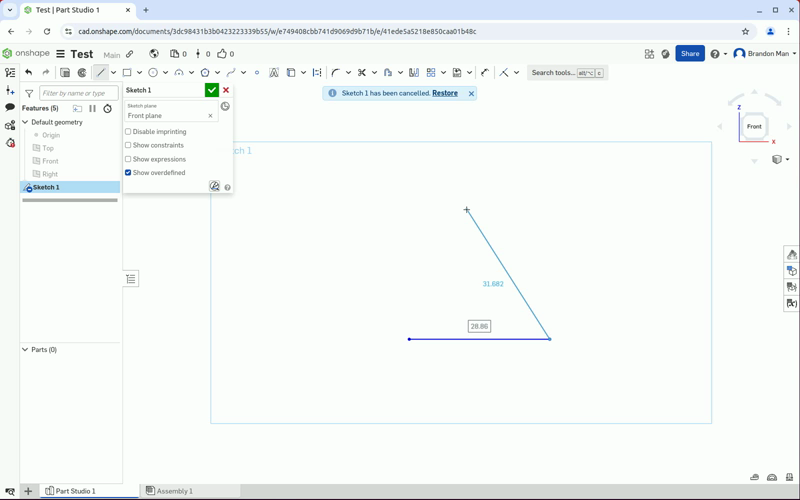
key_up(shift)
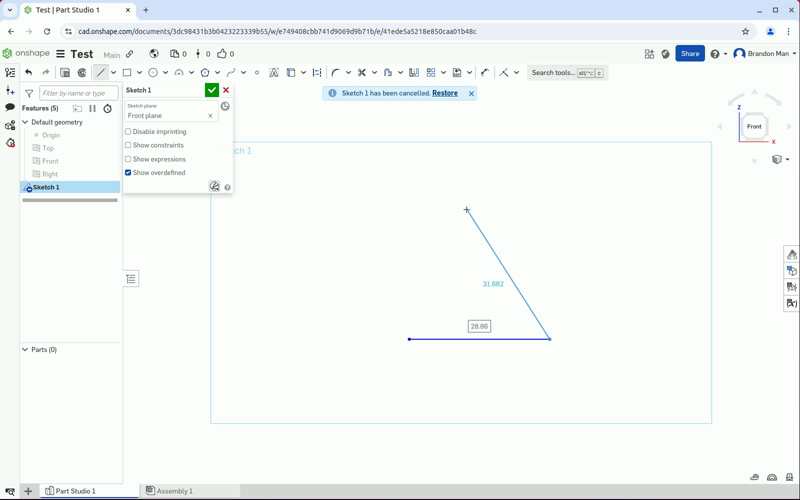
key_down(shift)
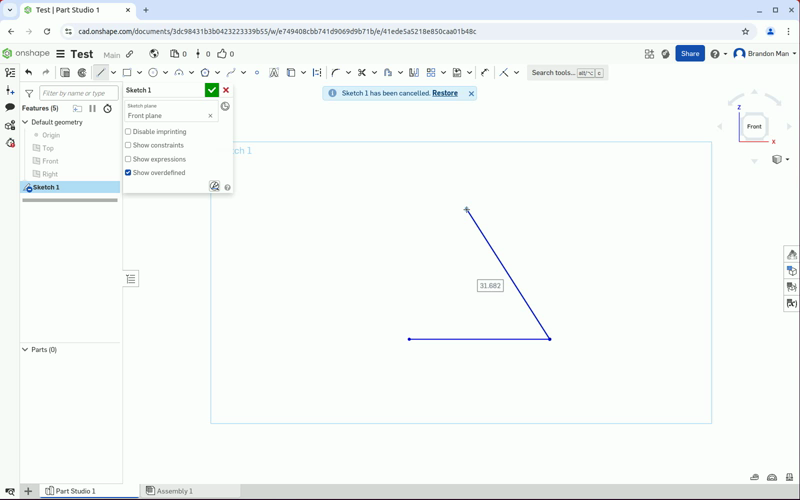
mouse_move(496, 209)
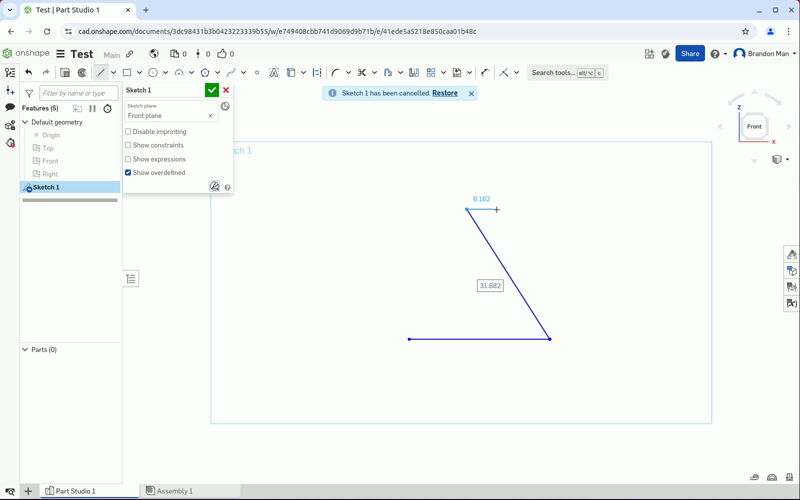
mouse_move(409, 209)
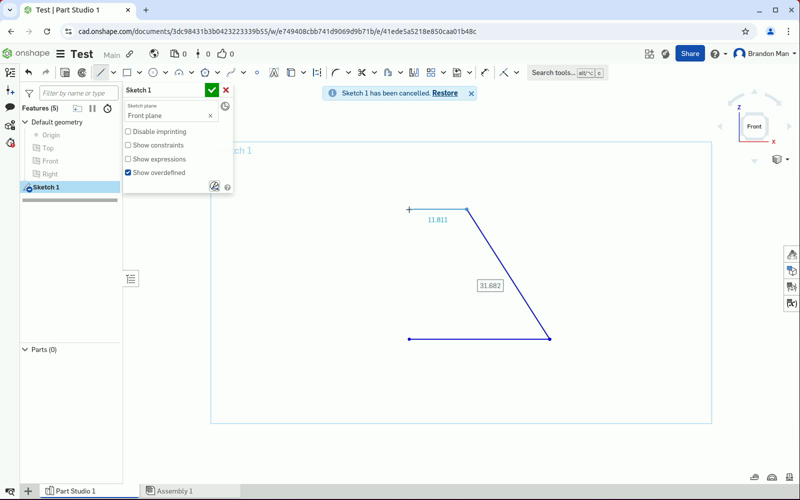
click(409, 209)
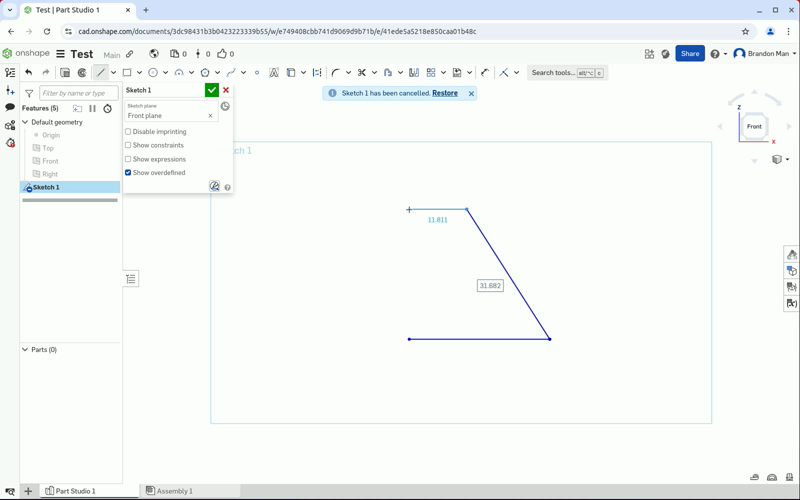
key_up(shift)
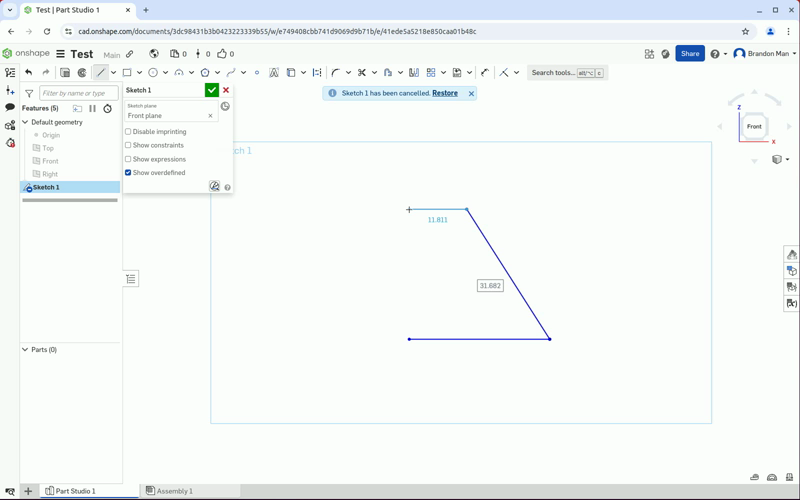
key_down(shift)
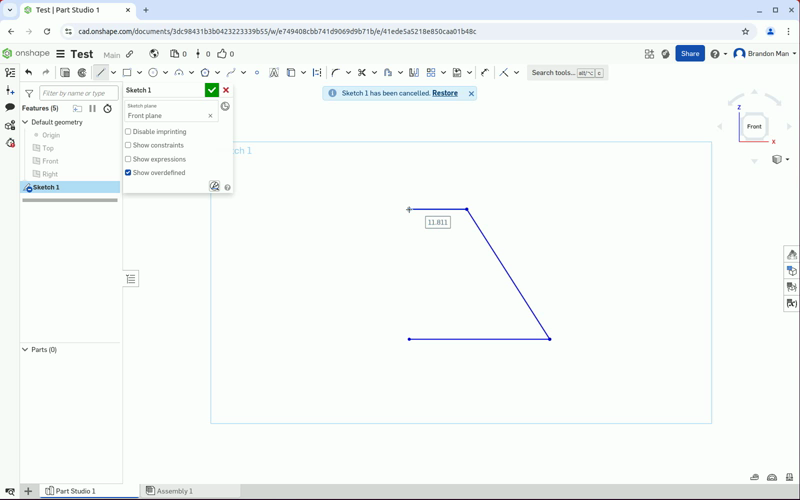
mouse_move(409, 339)
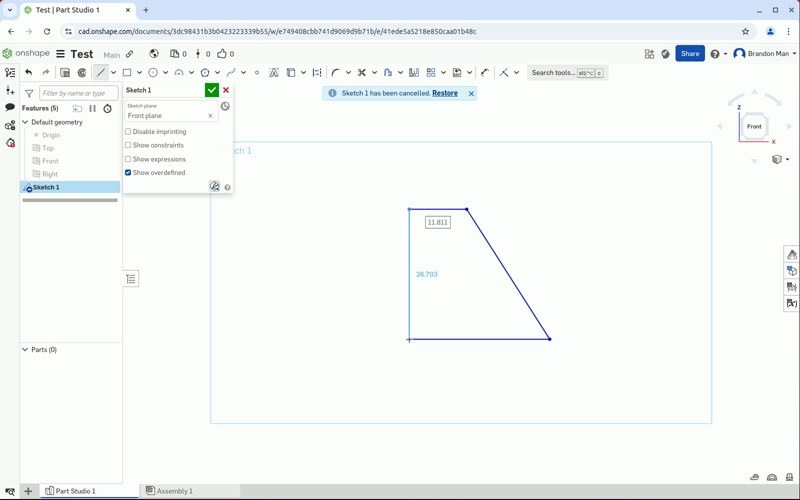
key_up(shift)
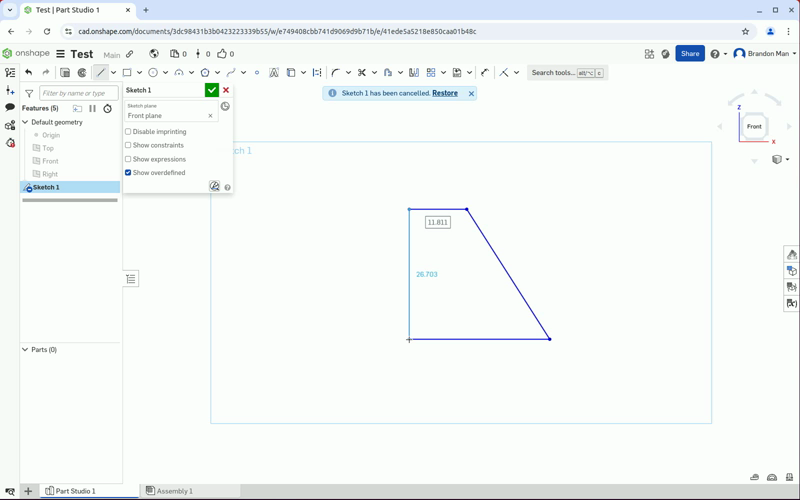
click(409, 339)
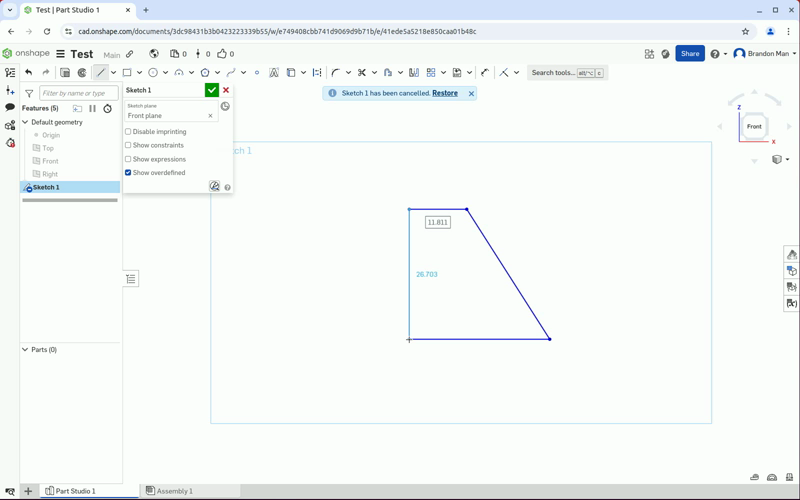
key(esc)
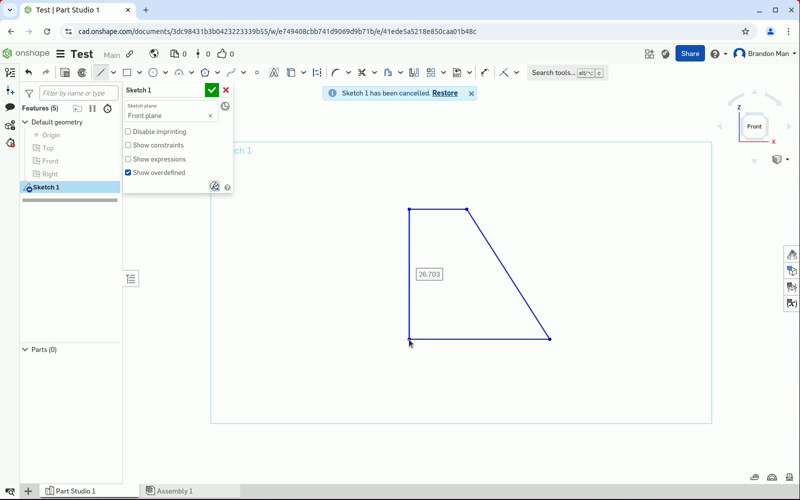
mouse_move(422, 295)
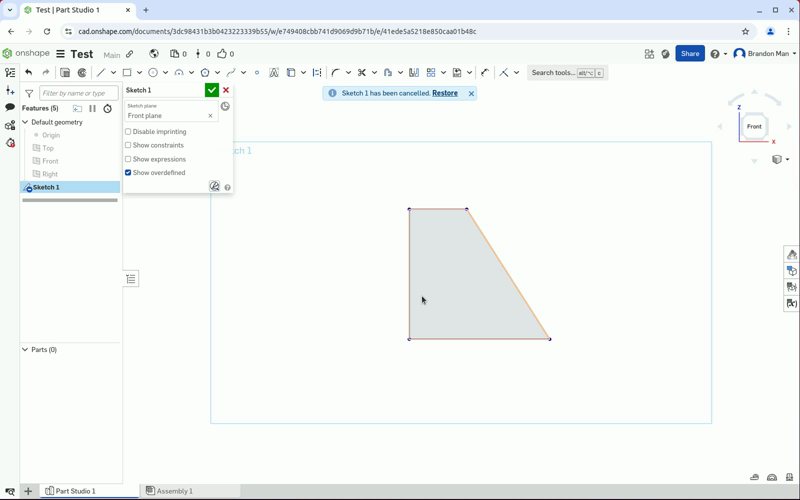
click(422, 295)
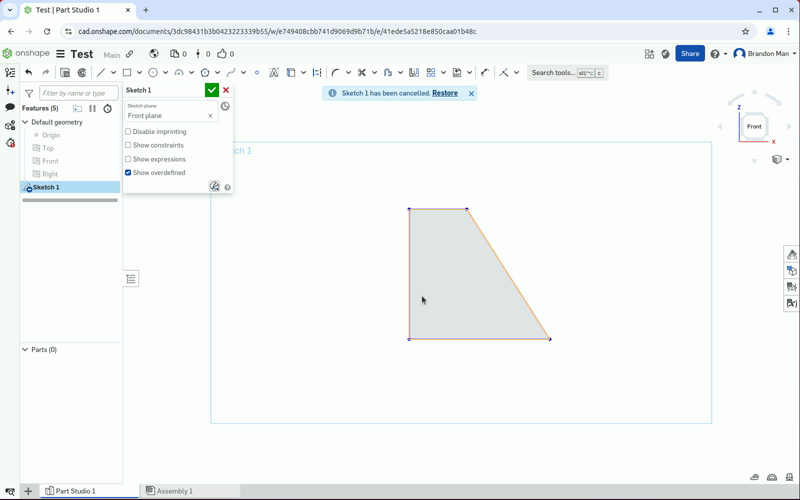
mouse_move(73, 352)
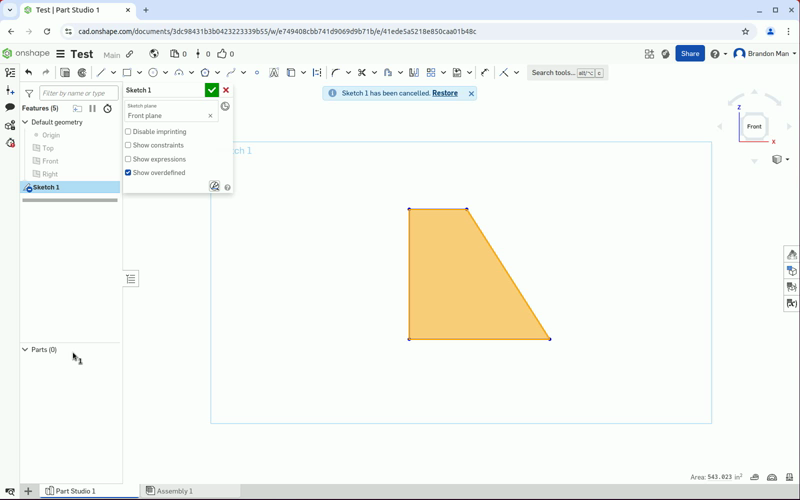
key(shift+y)
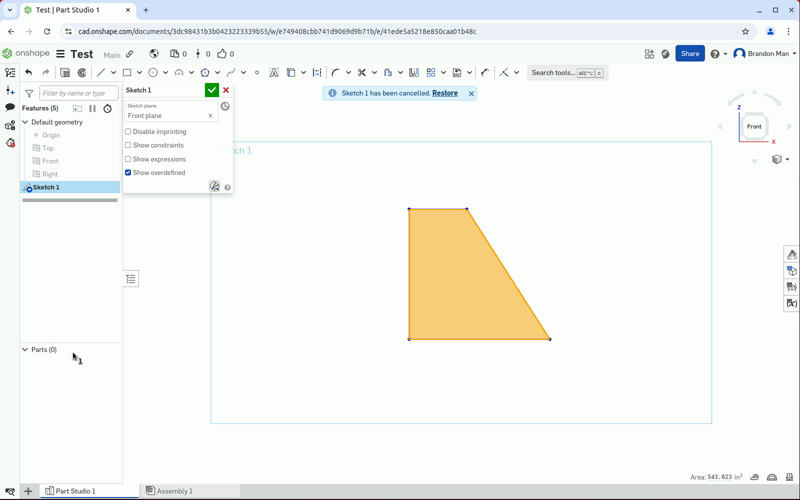
key(shift+e)
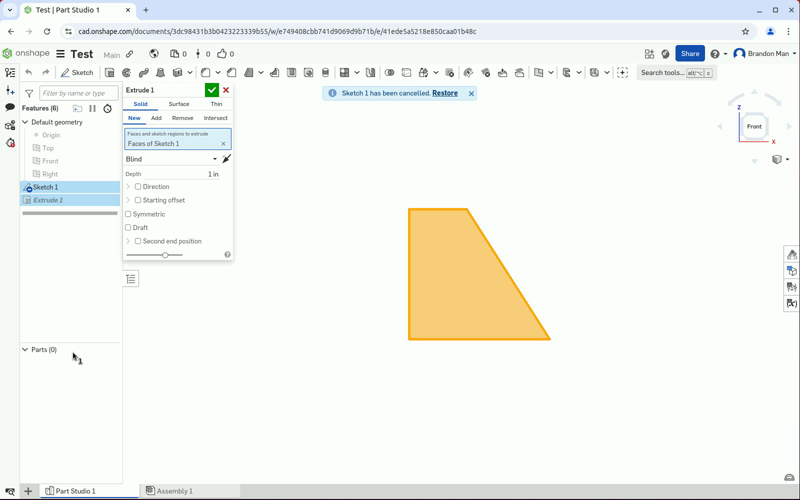
mouse_move(143, 106)
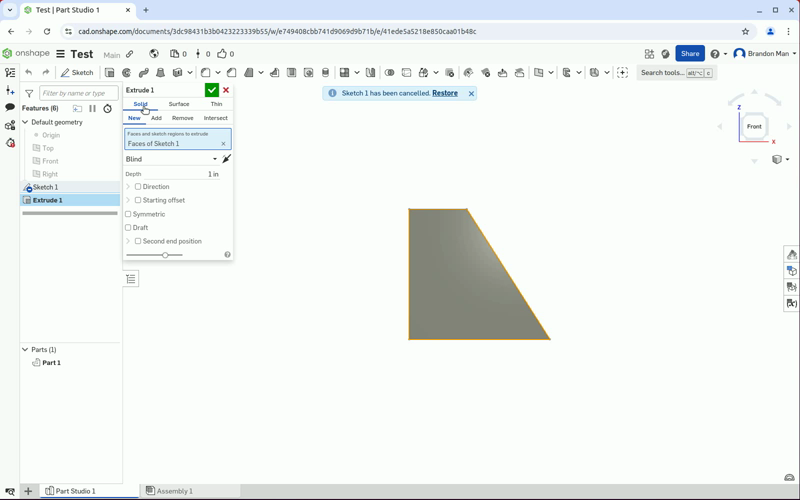
click(143, 106)
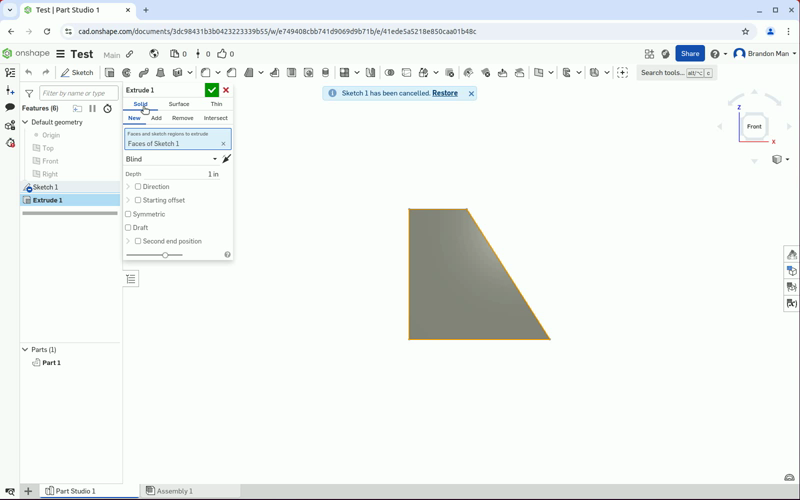
mouse_move(137, 120)
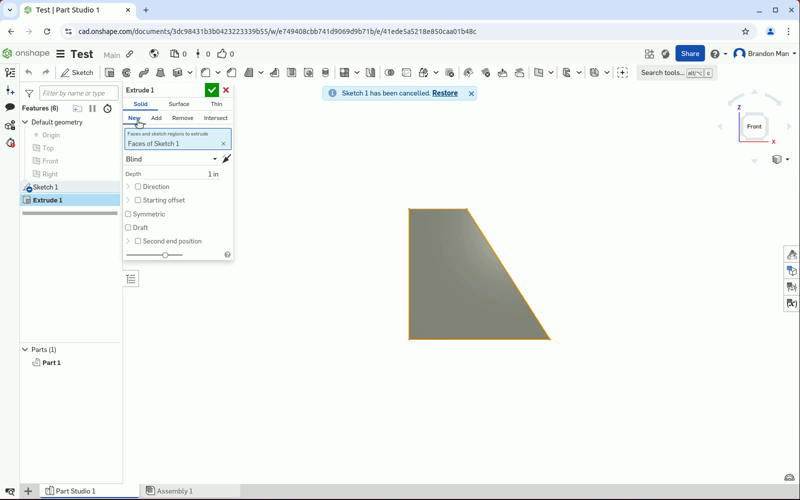
click(137, 120)
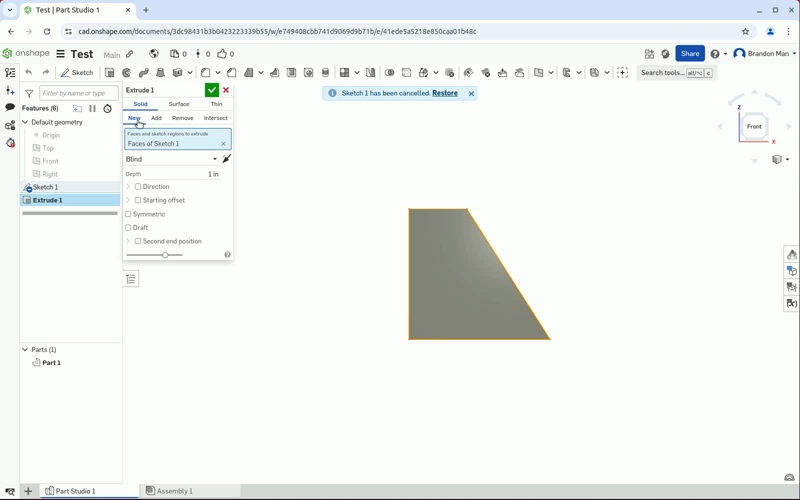
key(tab, 4)
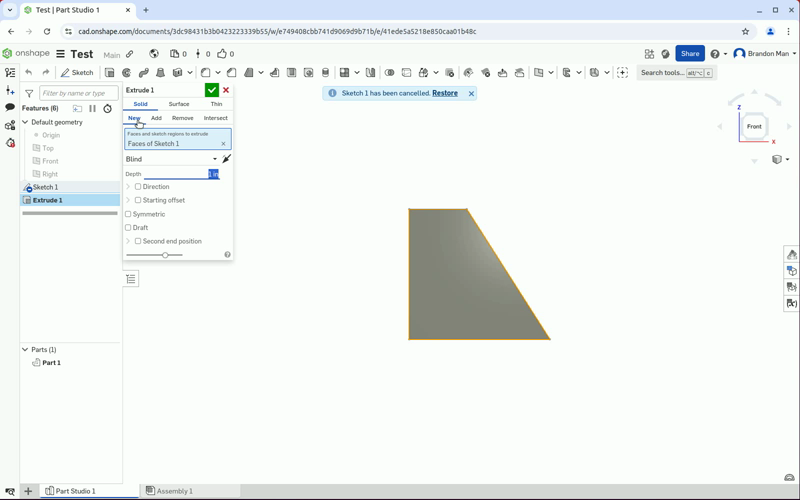
text(-23.108)
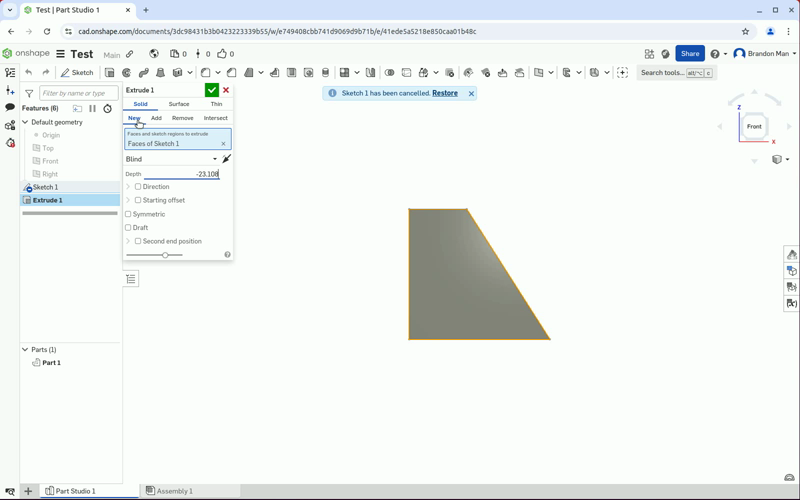
key(enter)
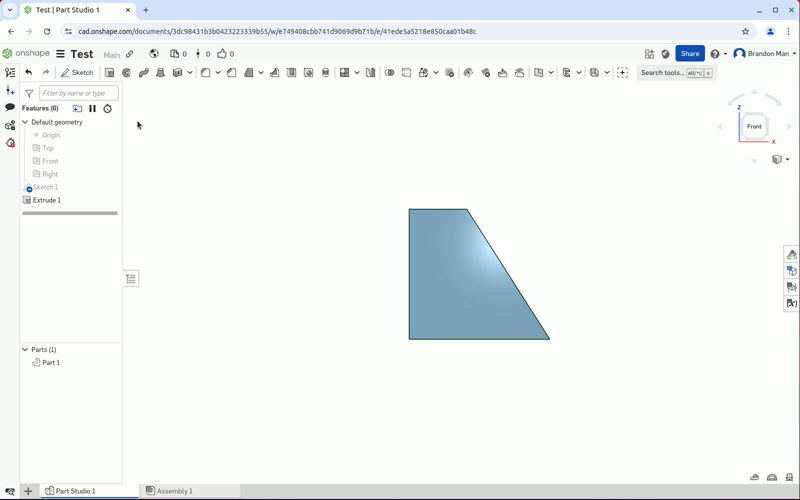
key(shift+h)
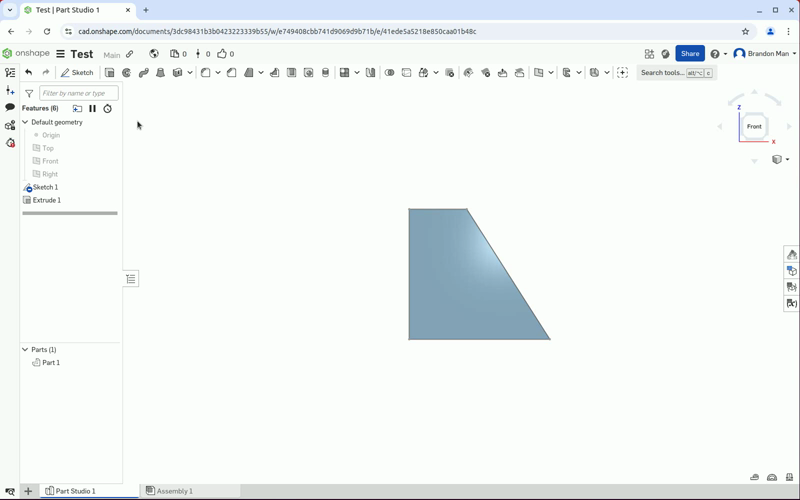
key(shift+h)
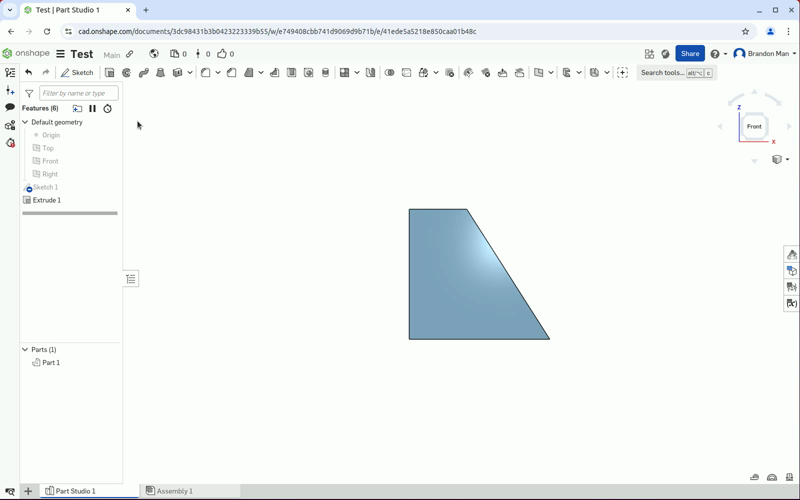
mouse_move(73, 189)
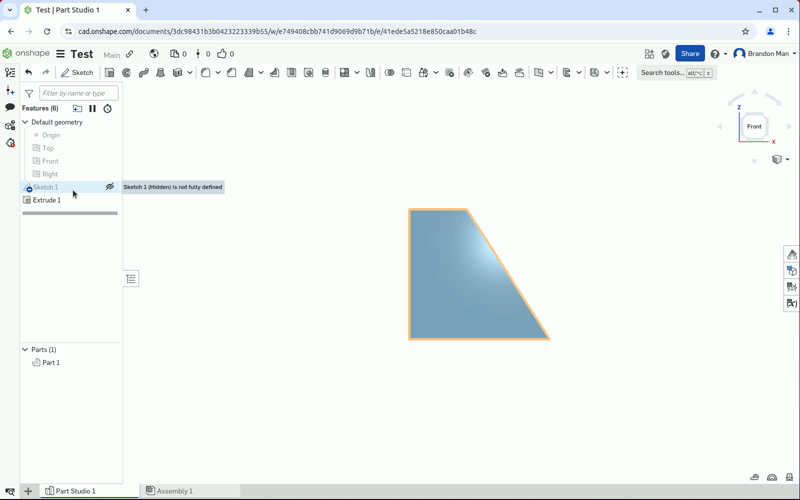
click(73, 189)
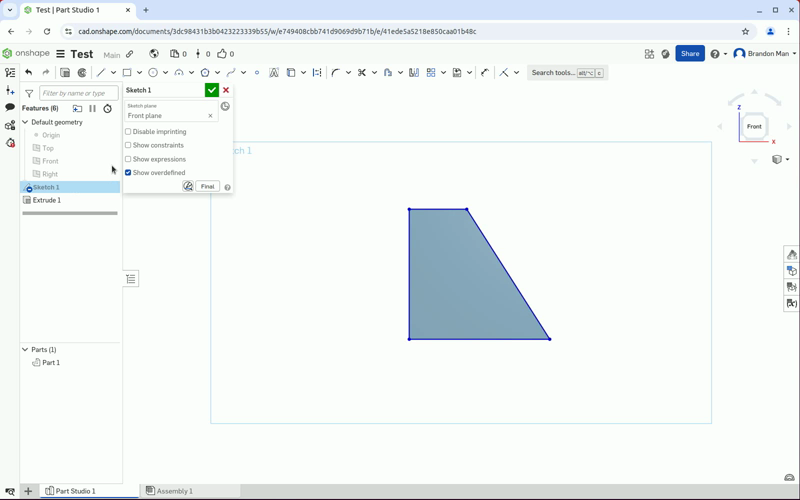
mouse_move(229, 92)
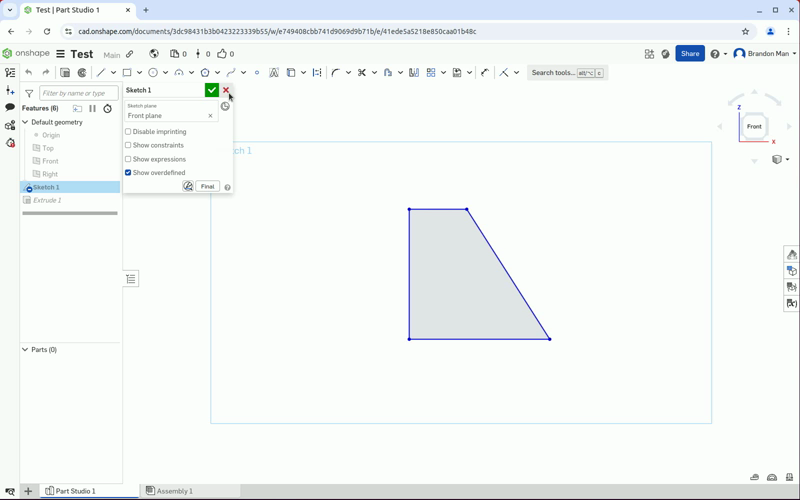
click(229, 92)
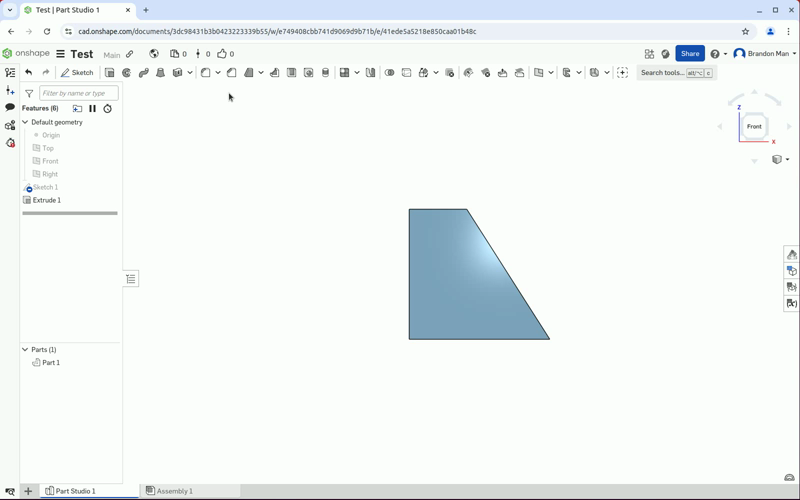
mouse_move(73, 352)
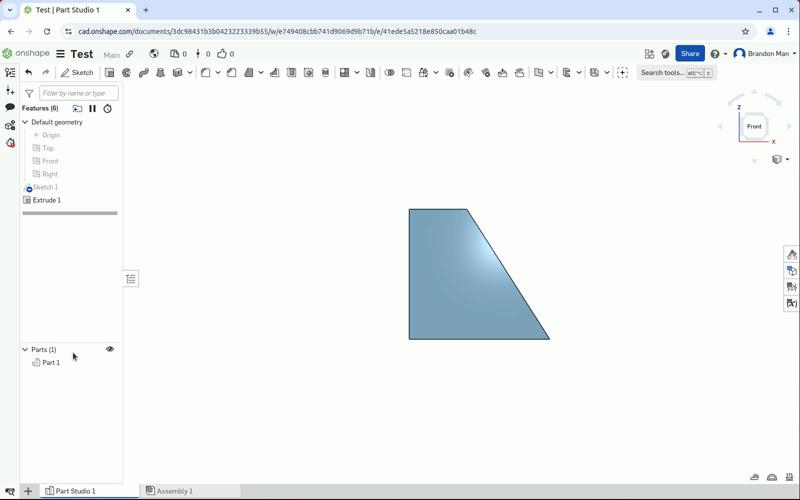
key(y)
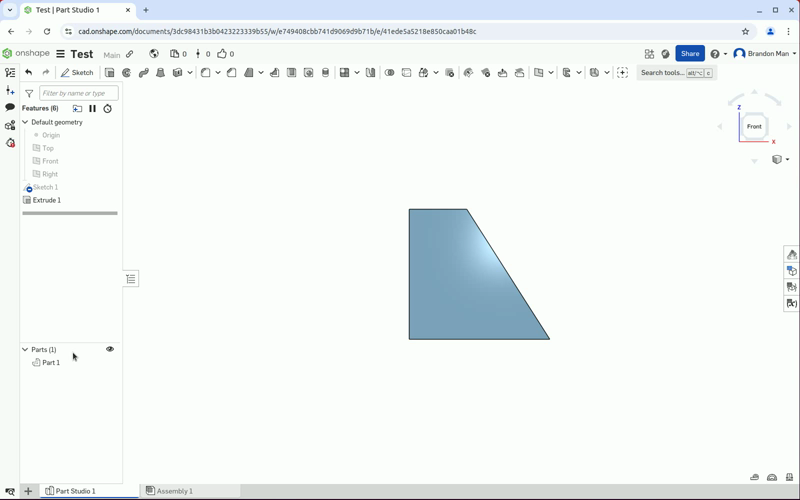
key(shift+p)
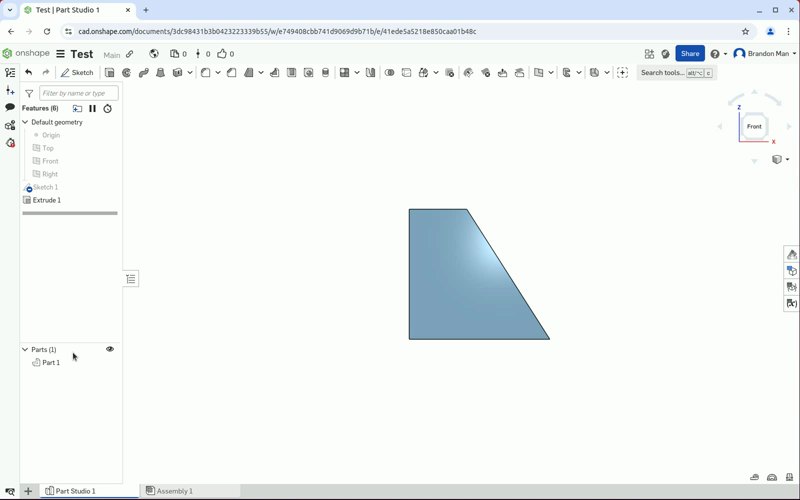
key(space)
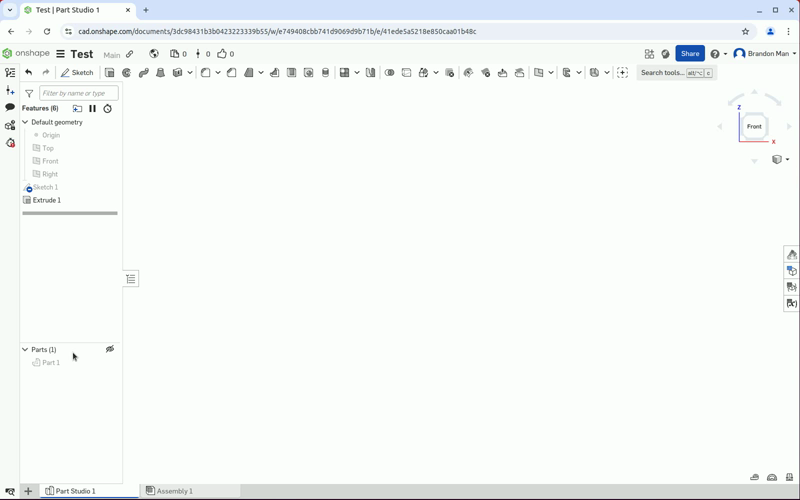
key_down(shift)
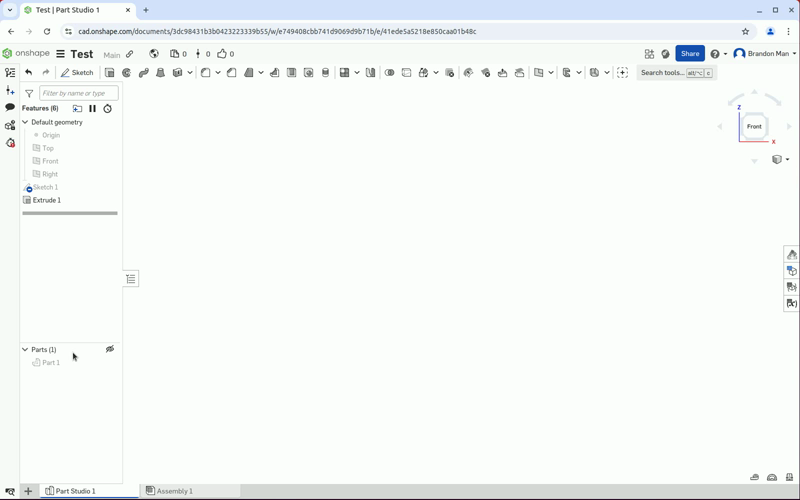
key(left)
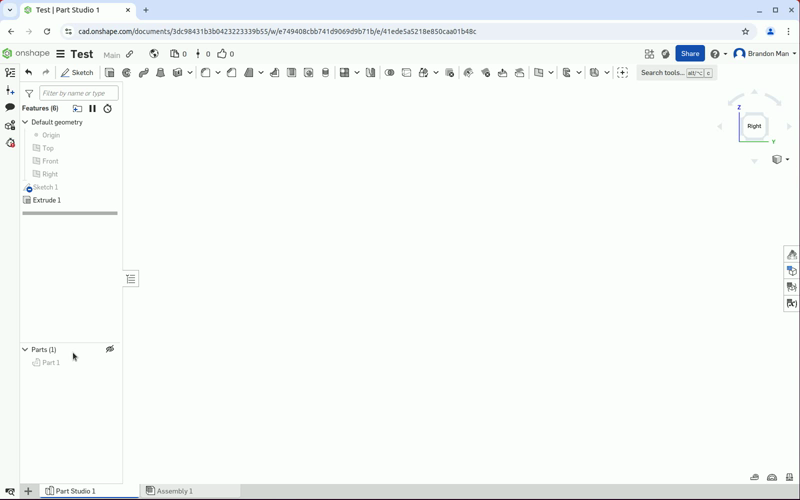
key_up(shift)
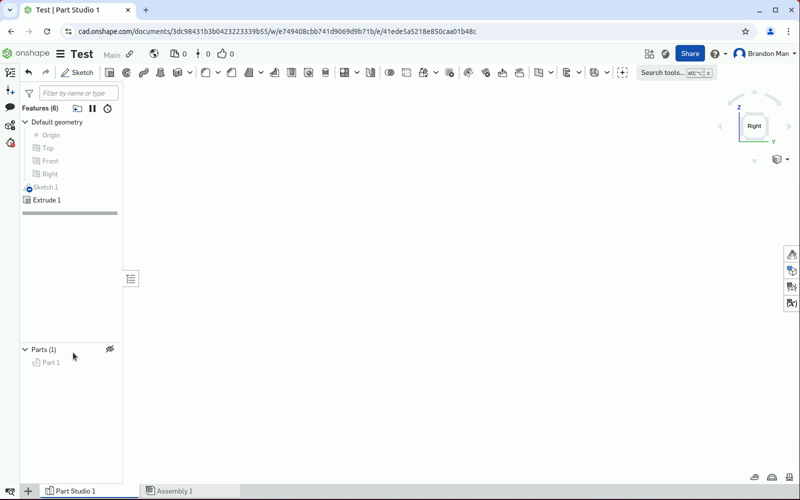
mouse_move(73, 352)
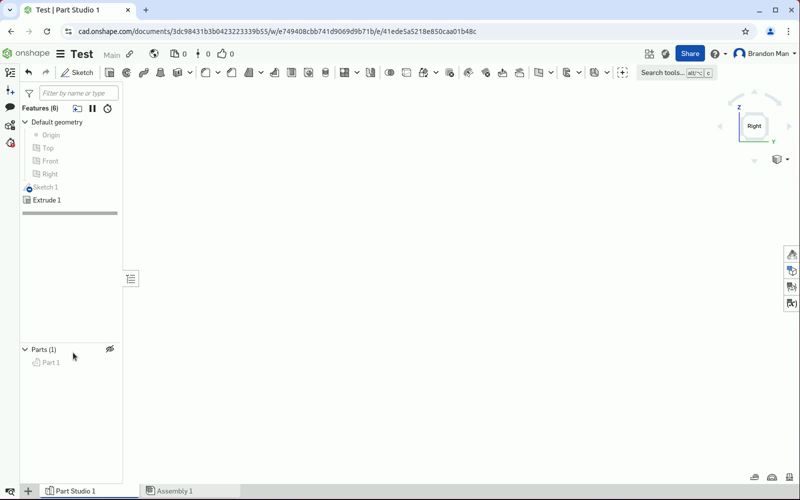
key(shift+y)
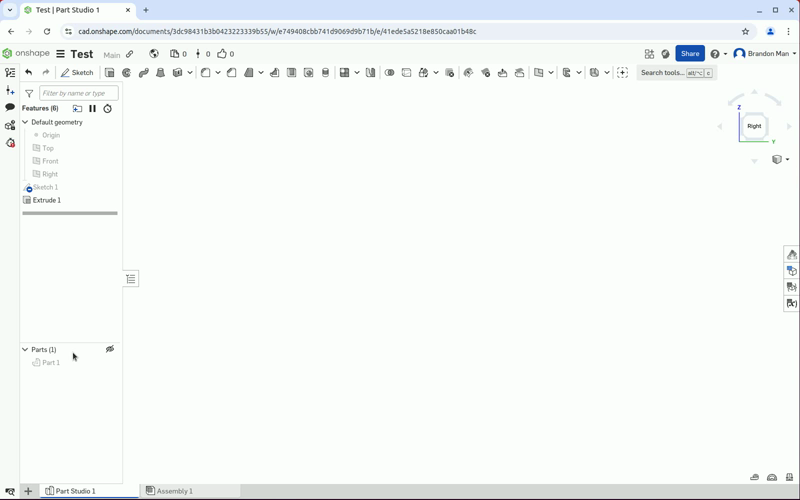
key(shift+s)
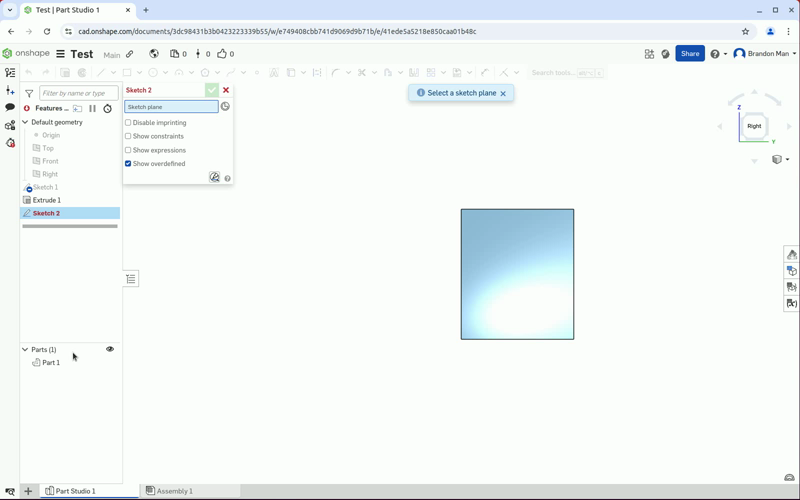
mouse_move(73, 176)
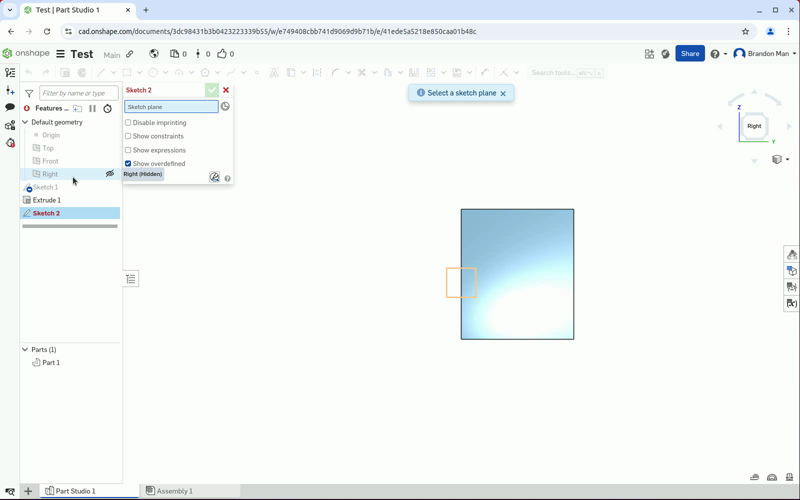
click(73, 176)
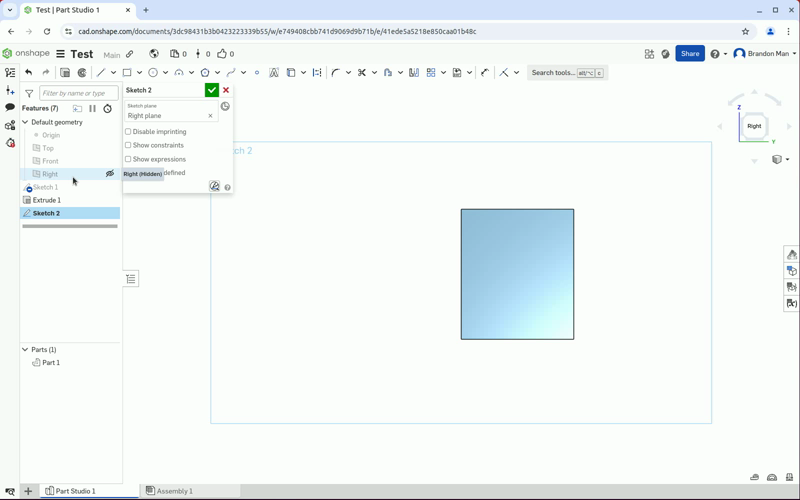
mouse_move(73, 352)
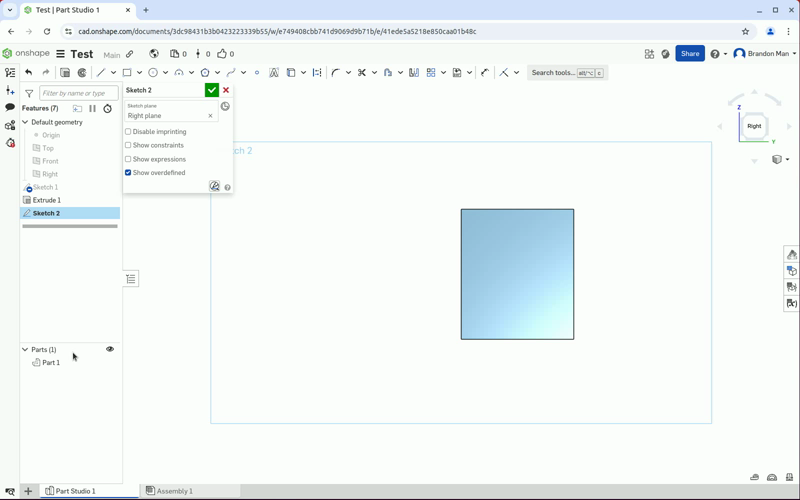
key(y)
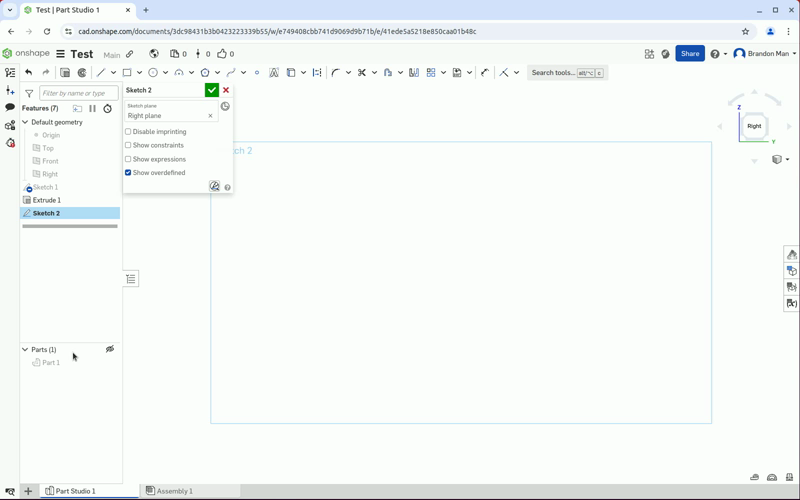
key(c)
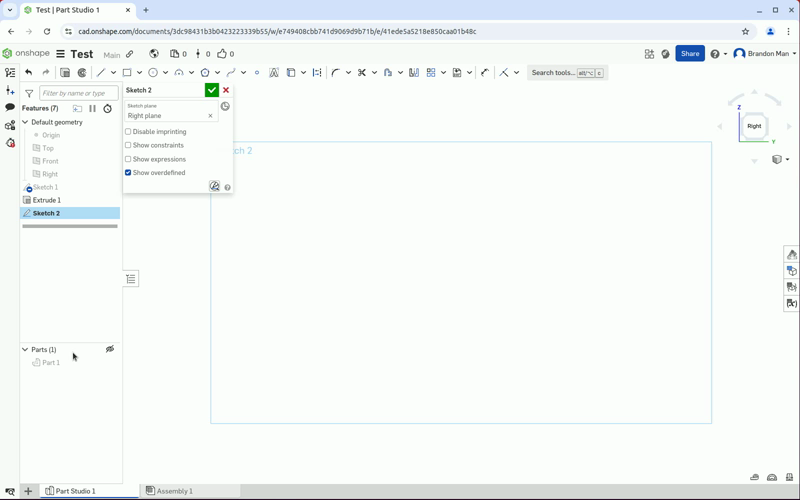
key_down(shift)
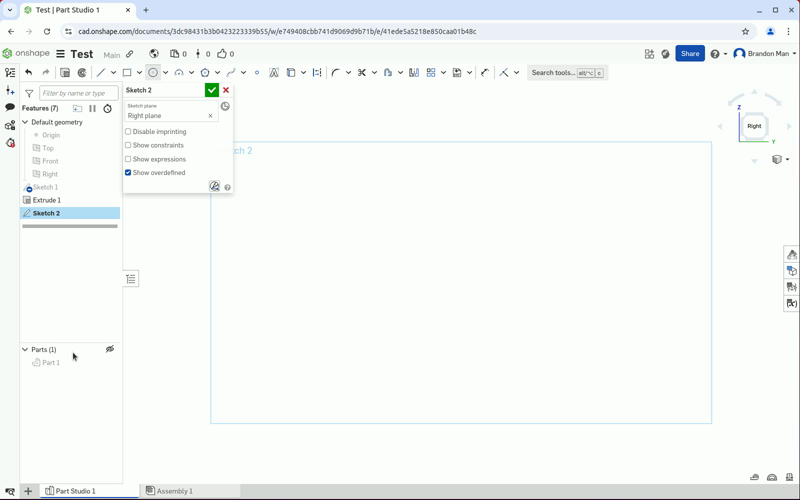
mouse_move(519, 273)
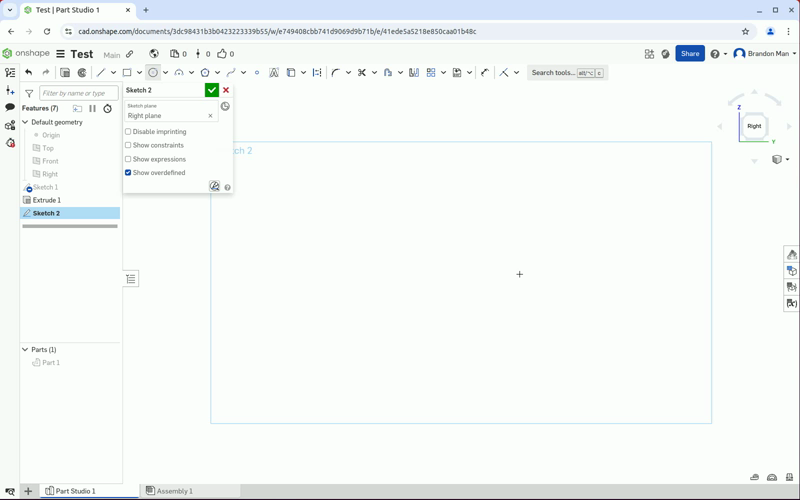
click(519, 273)
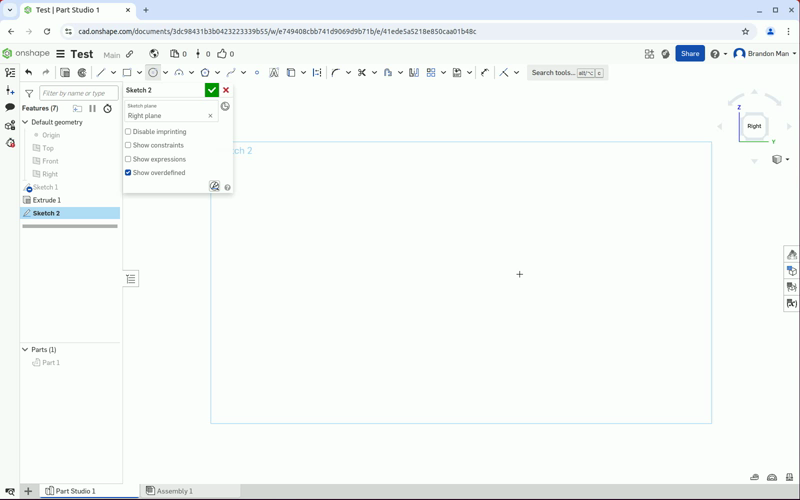
key_up(shift)
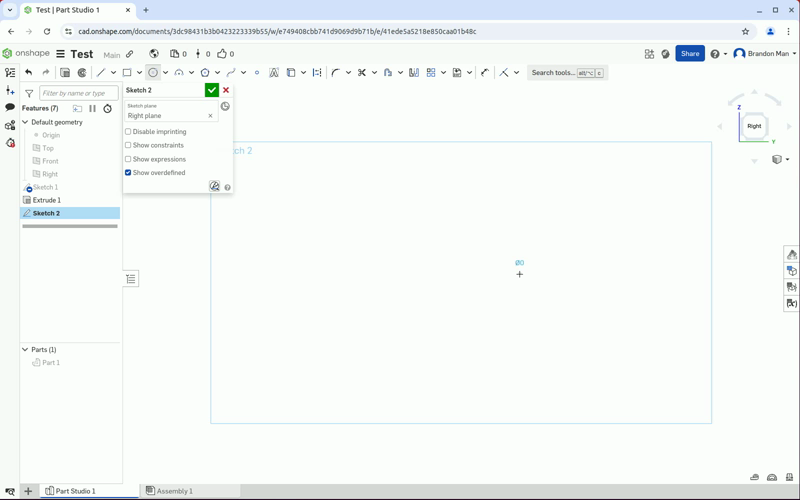
mouse_move(536, 273)
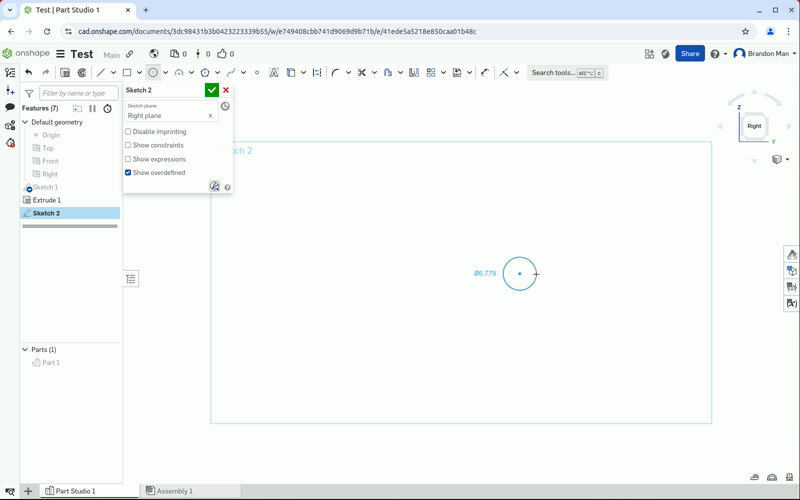
click(536, 273)
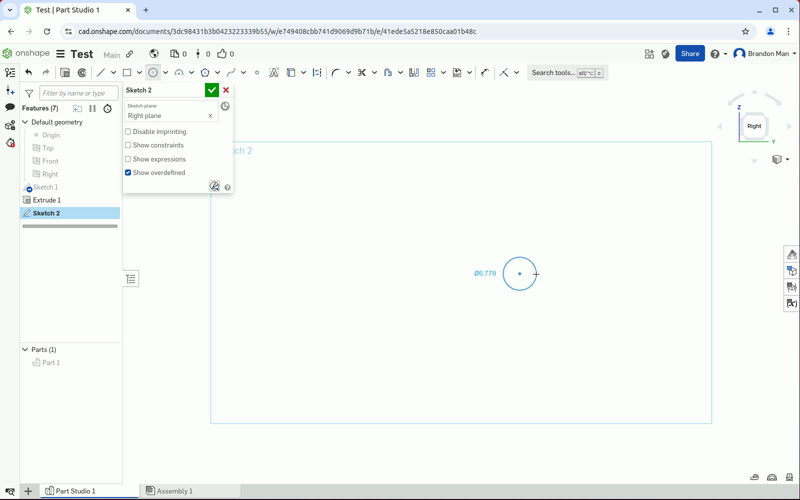
key(esc)
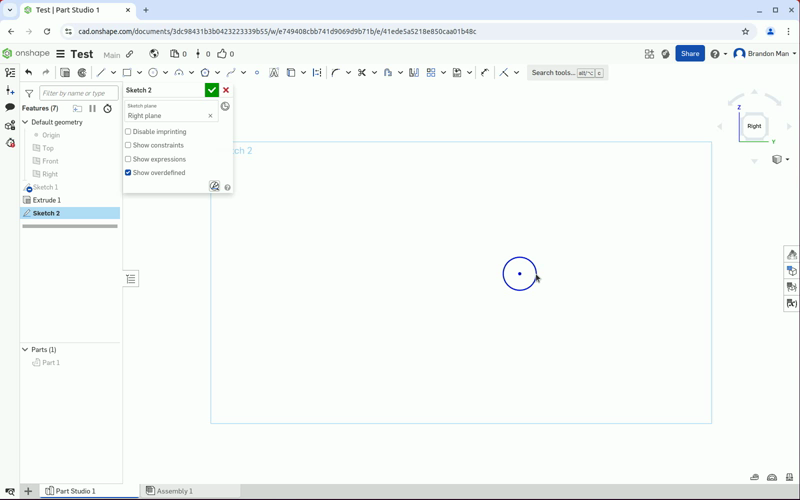
mouse_move(524, 288)
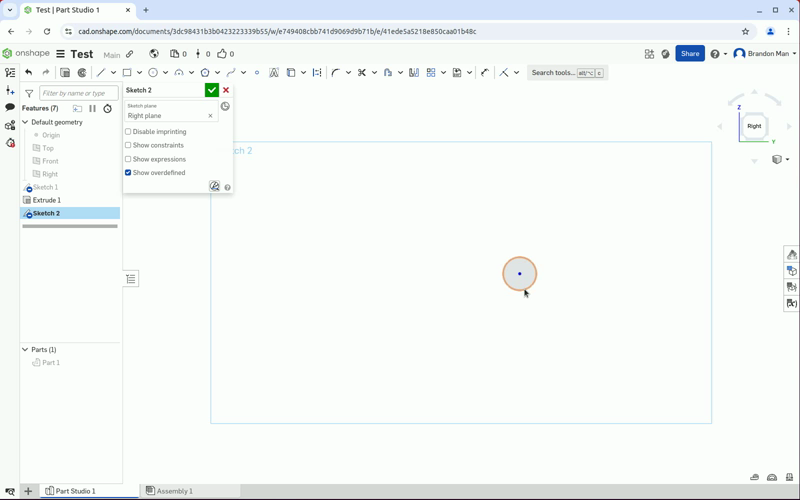
scroll(6)
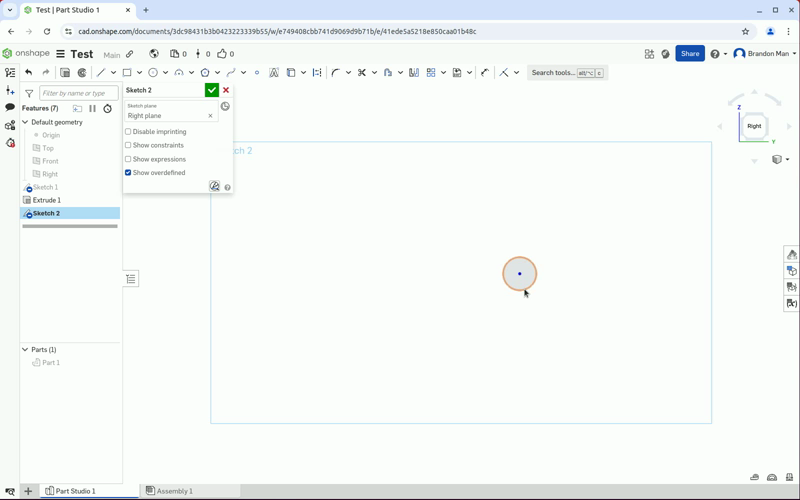
scroll(6)
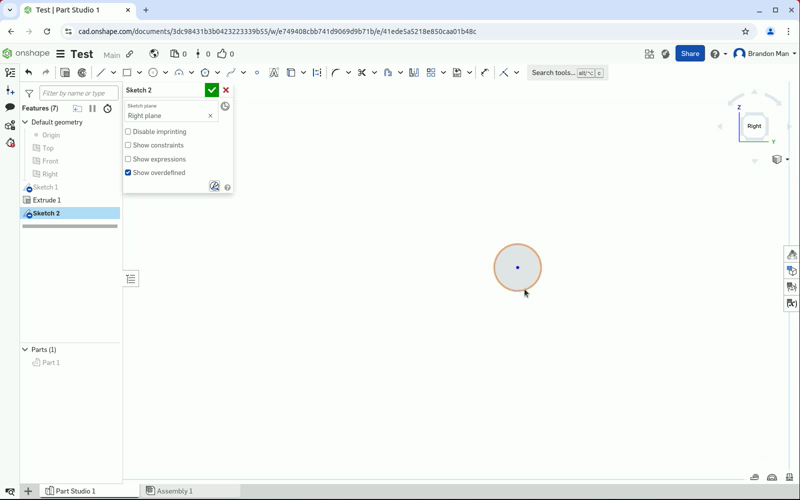
scroll(6)
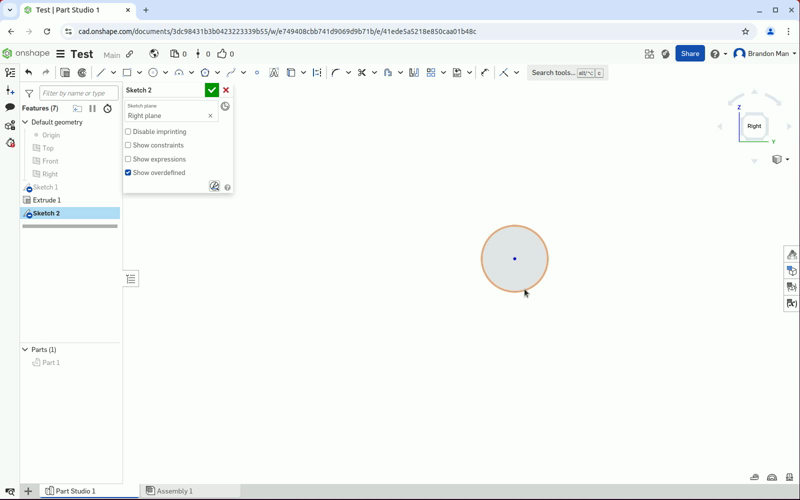
scroll(6)
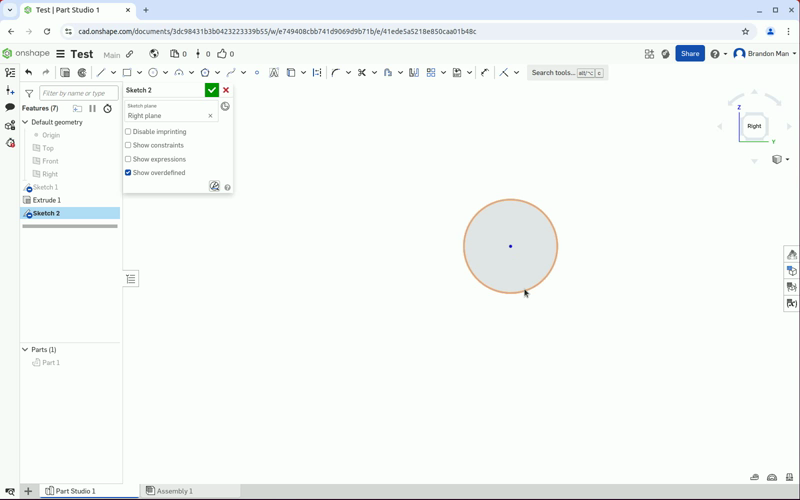
scroll(6)
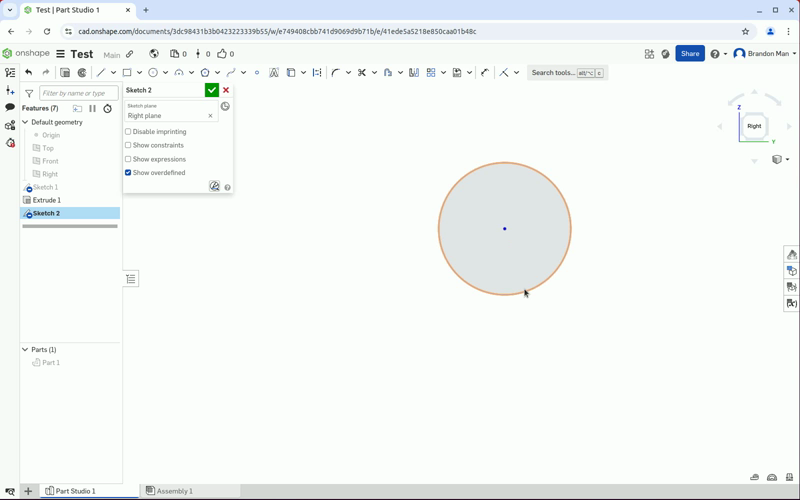
scroll(6)
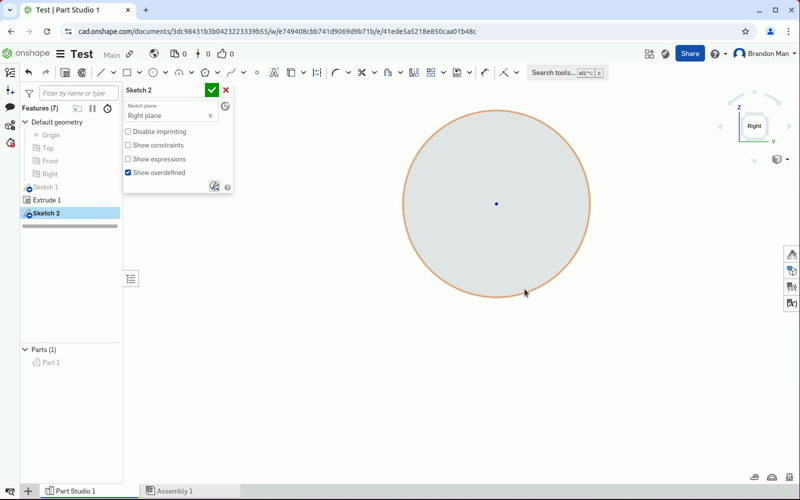
scroll(6)
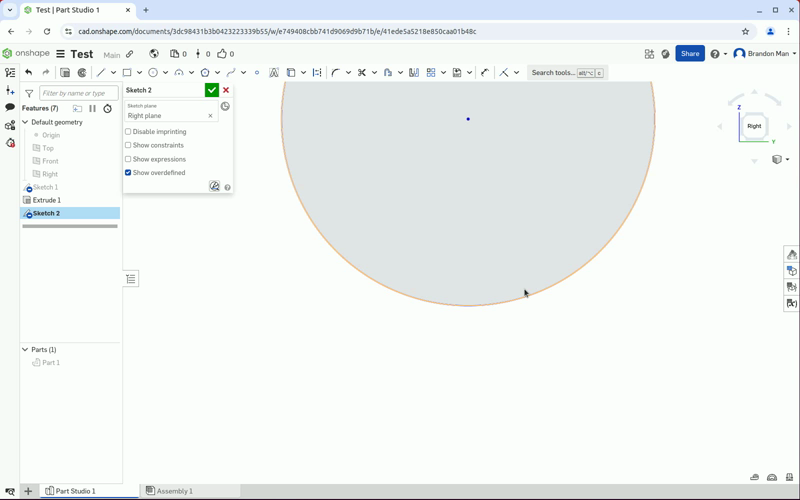
click(524, 288)
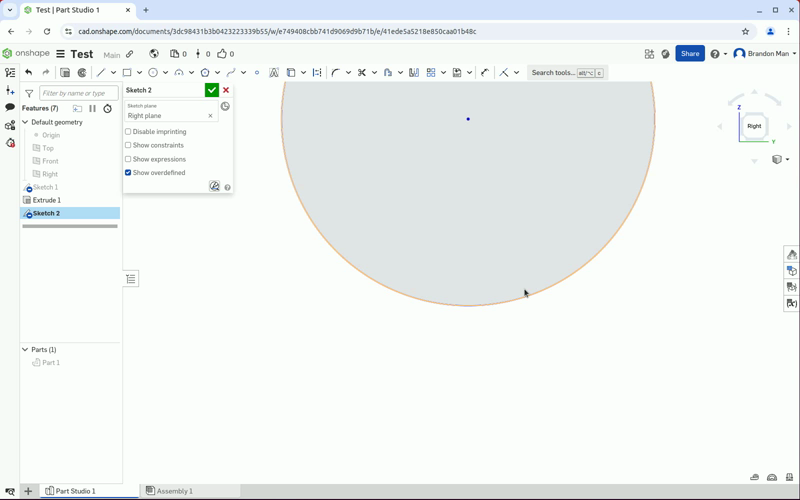
scroll(-6)
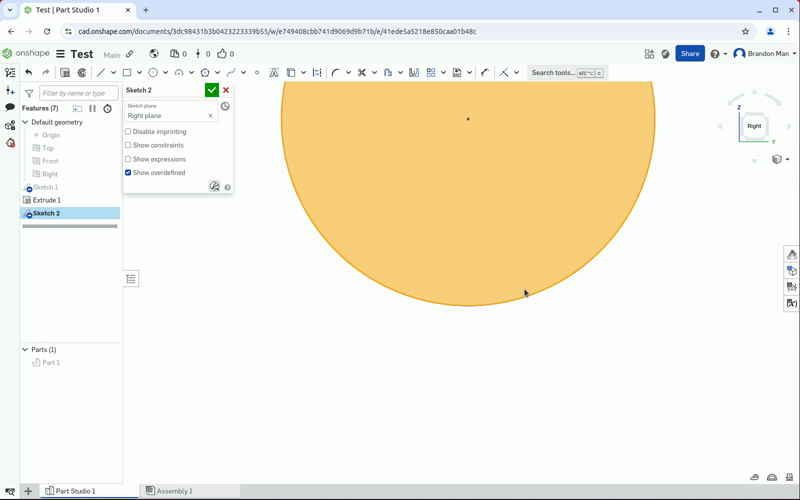
scroll(-6)
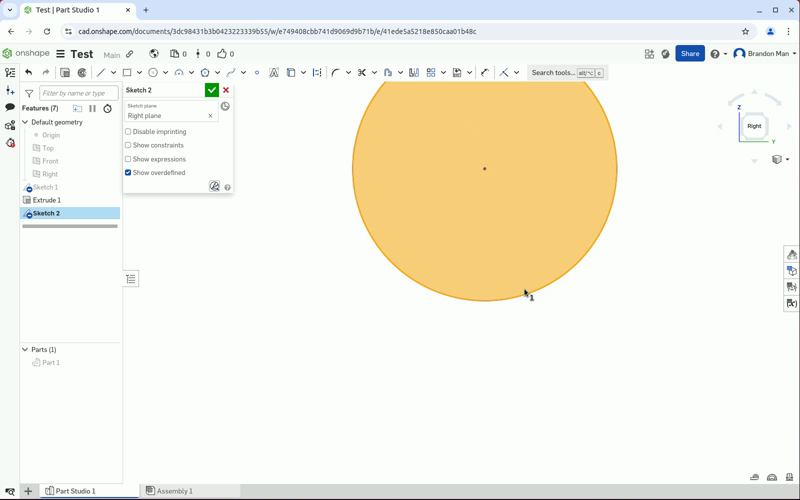
scroll(-6)
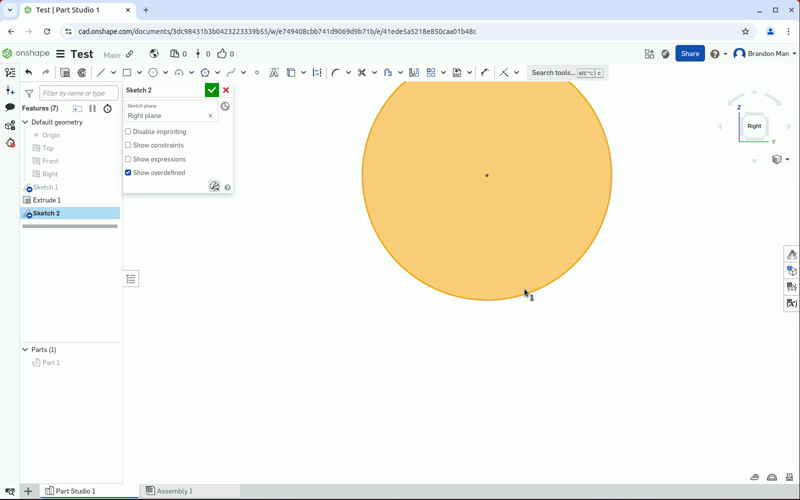
scroll(-6)
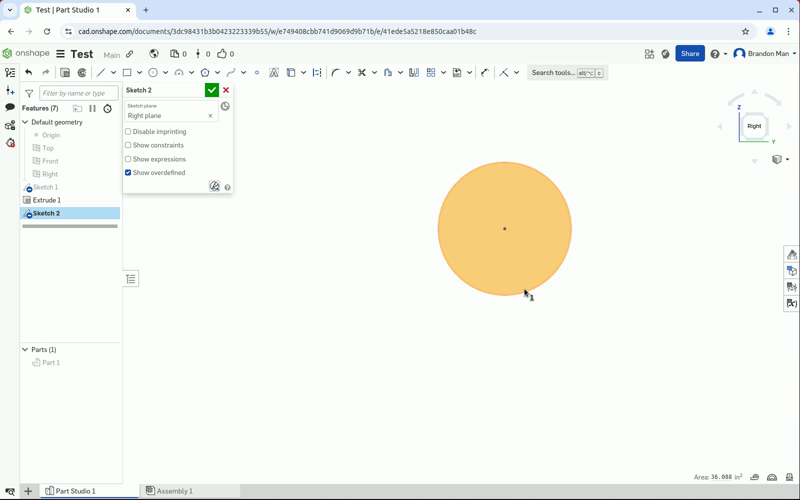
scroll(-6)
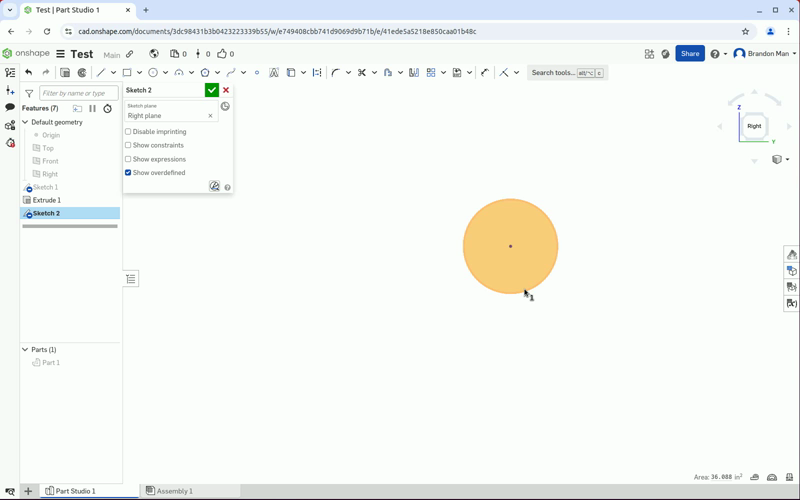
scroll(-6)
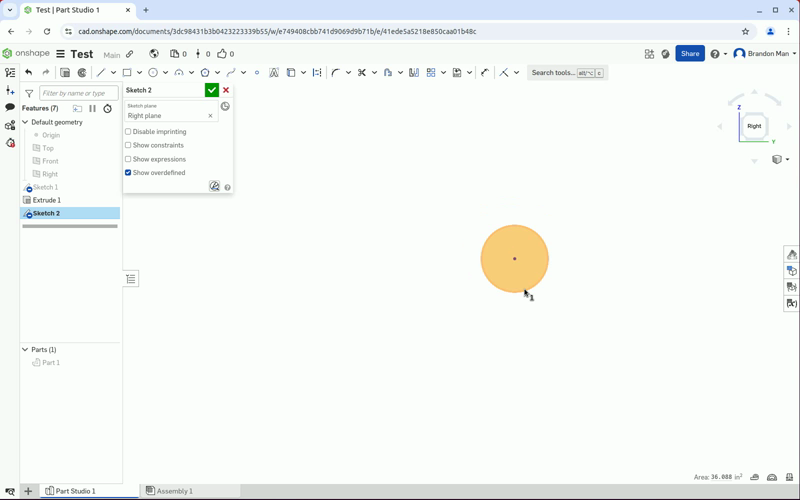
scroll(-6)
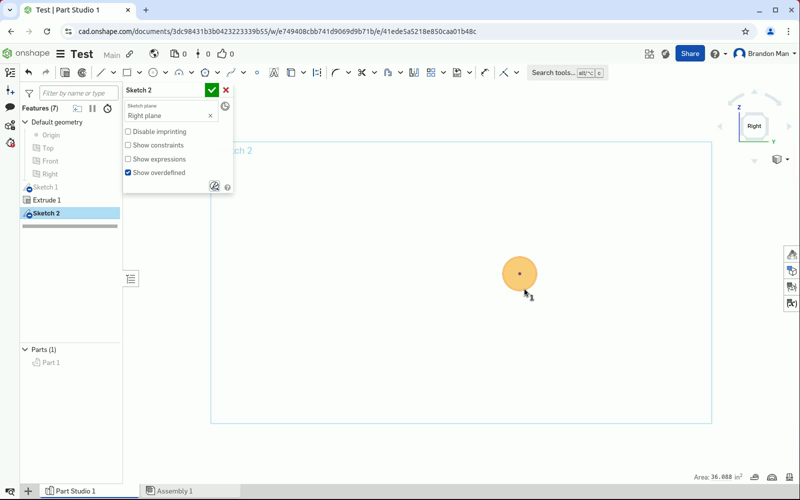
mouse_move(73, 352)
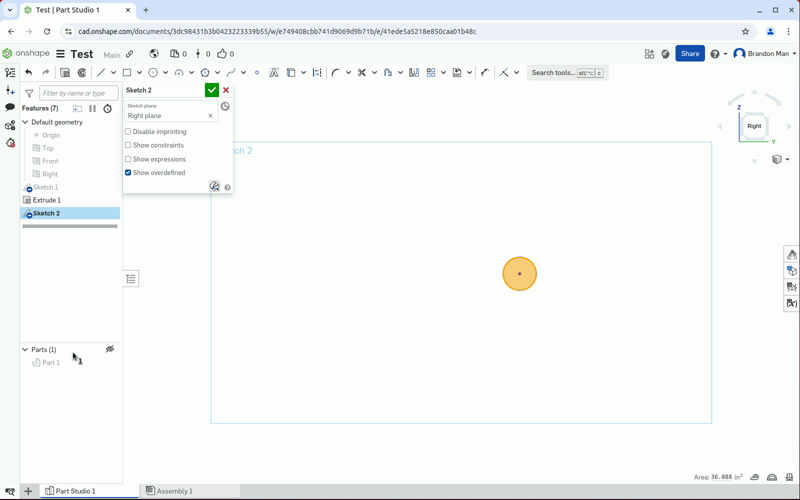
key(shift+y)
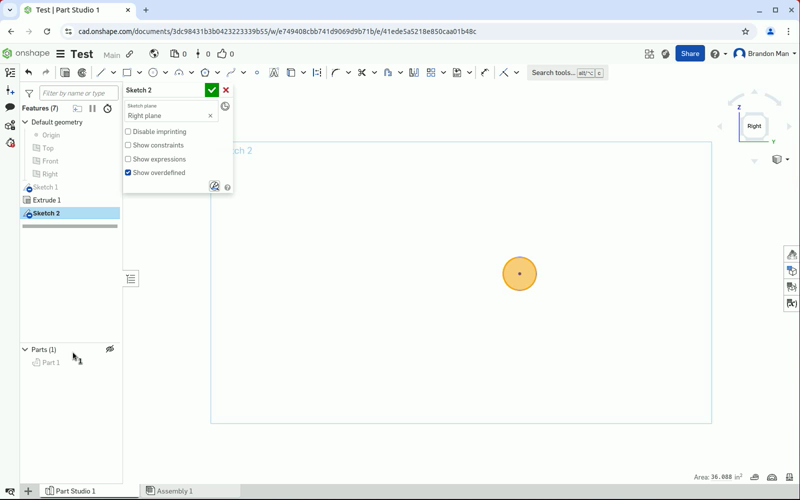
key(shift+e)
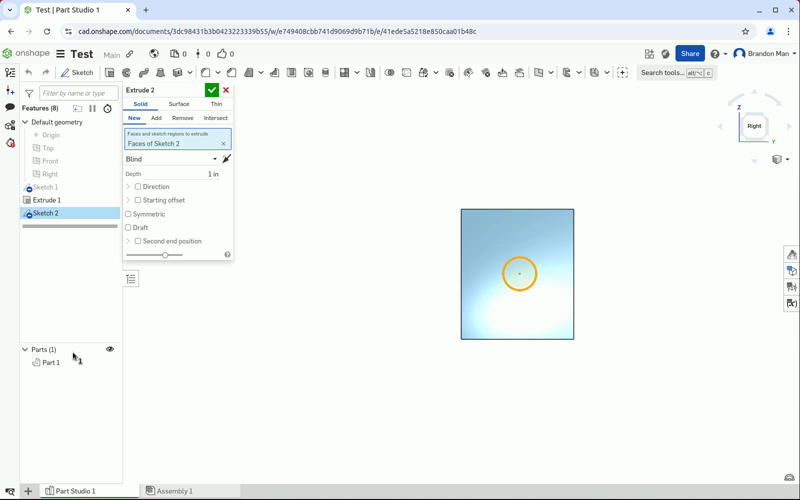
mouse_move(143, 106)
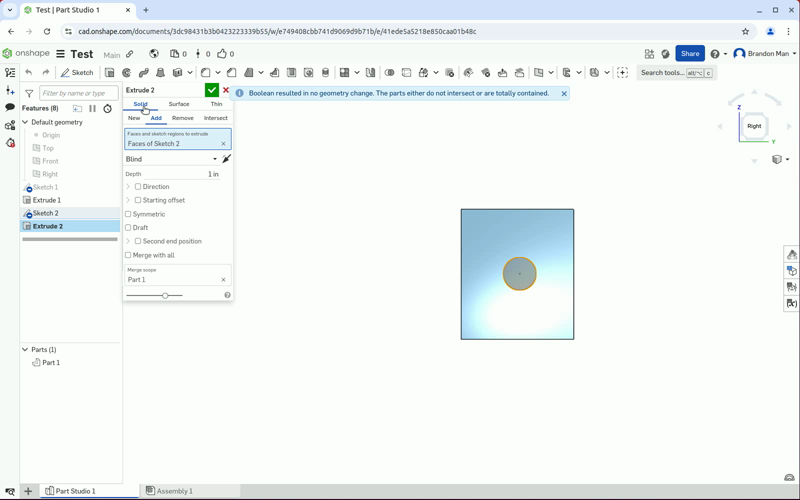
click(143, 106)
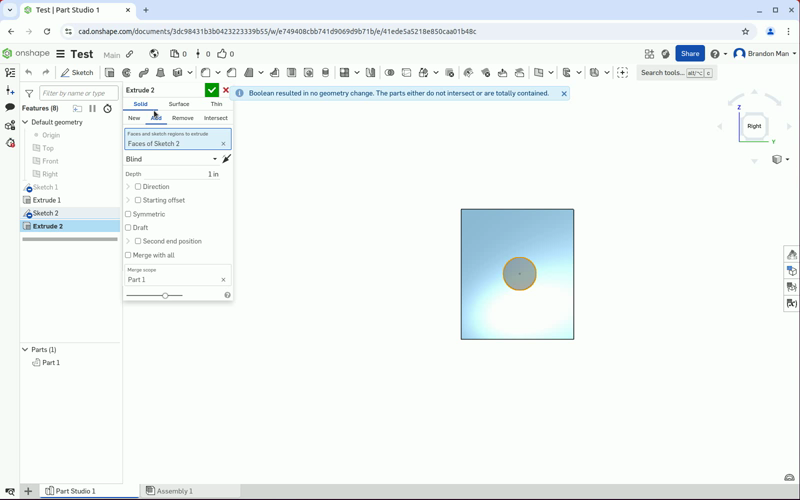
mouse_move(186, 120)
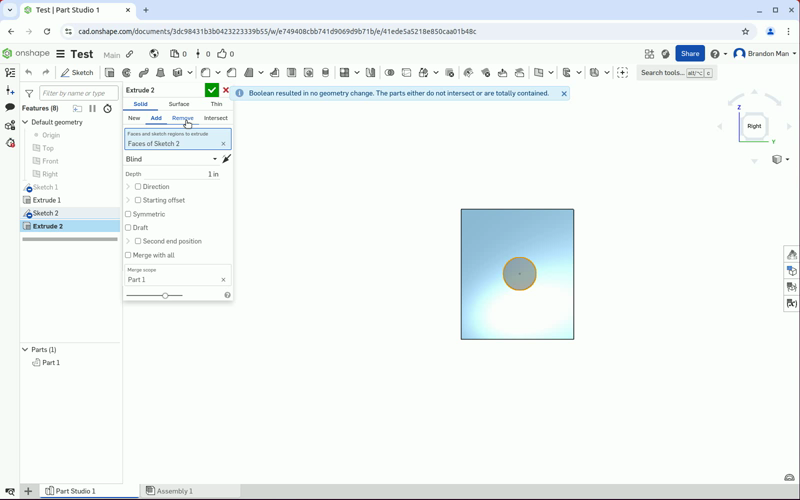
click(186, 120)
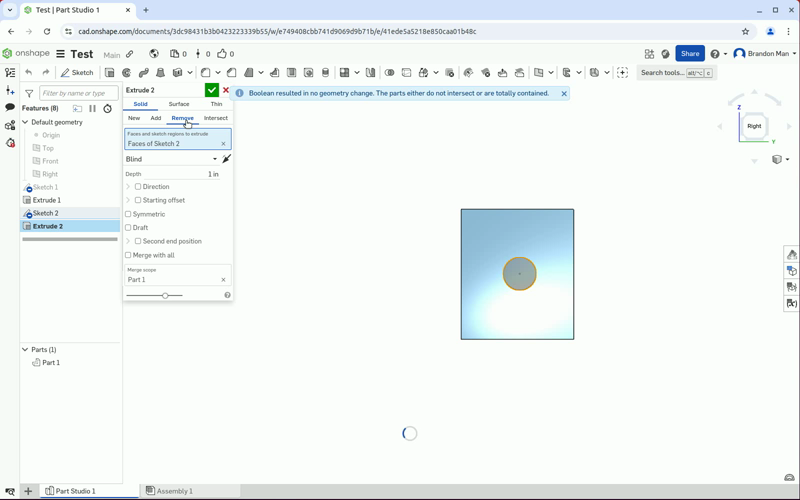
key(tab, 4)
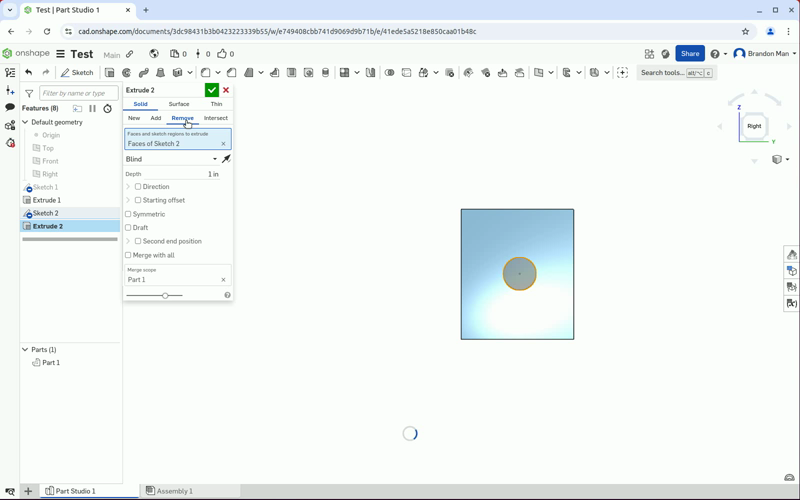
text(-61.14)
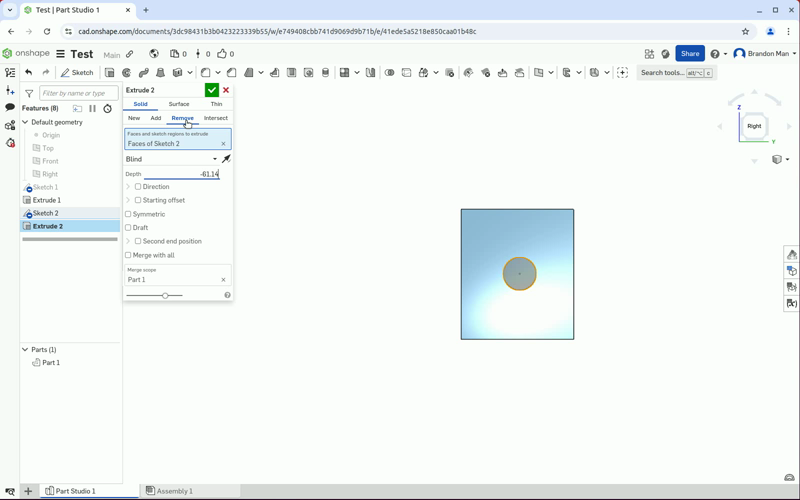
key(tab, 3)
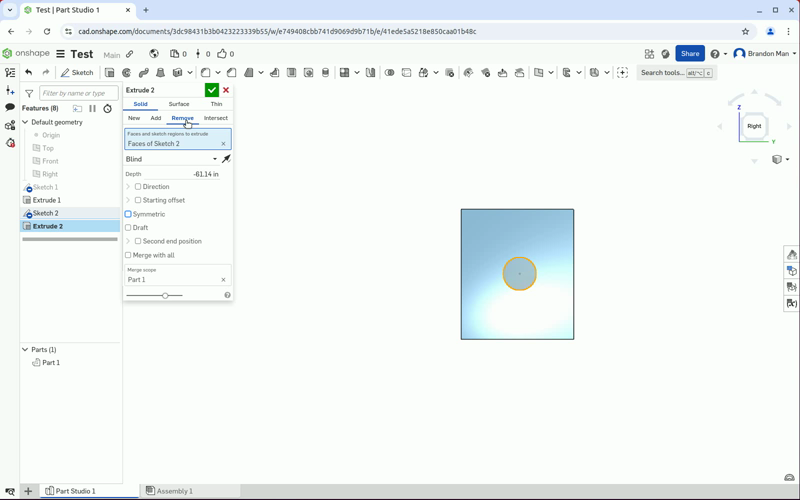
key(space)
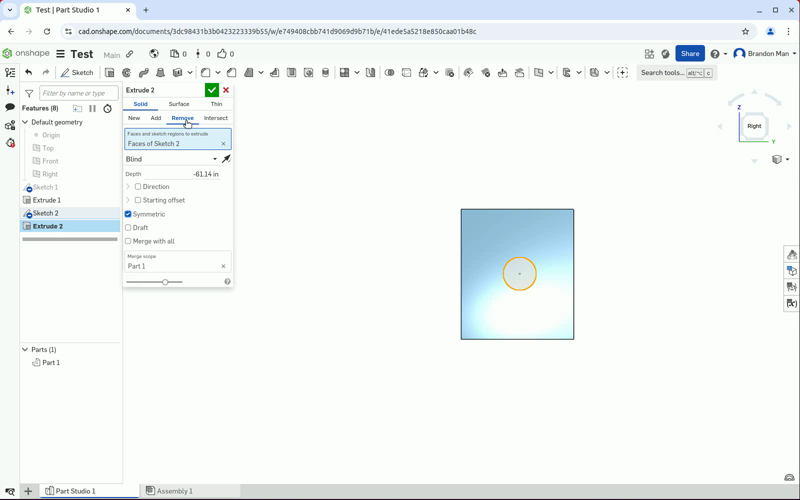
key(tab, 2)
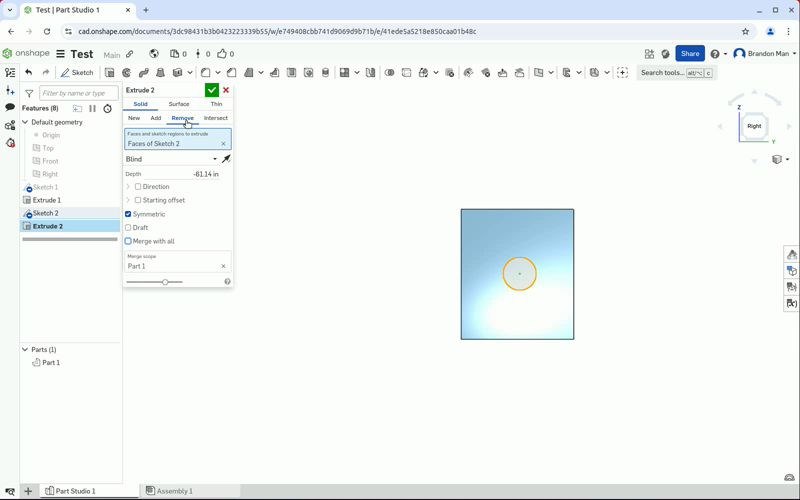
key(space)
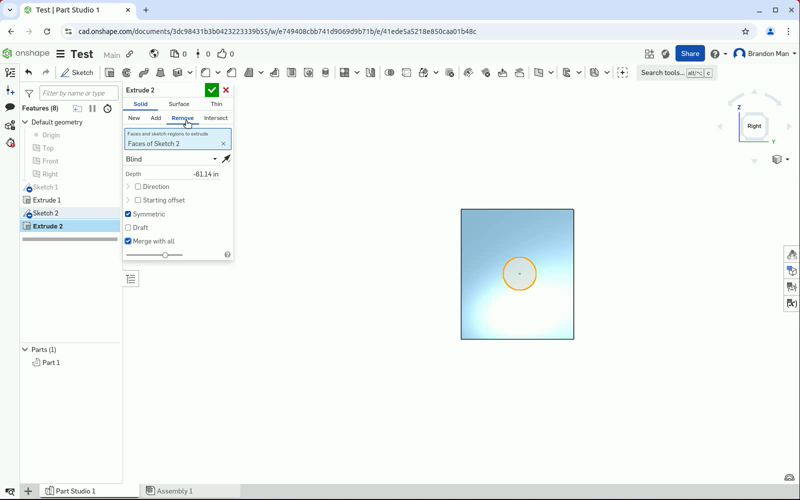
key(enter)
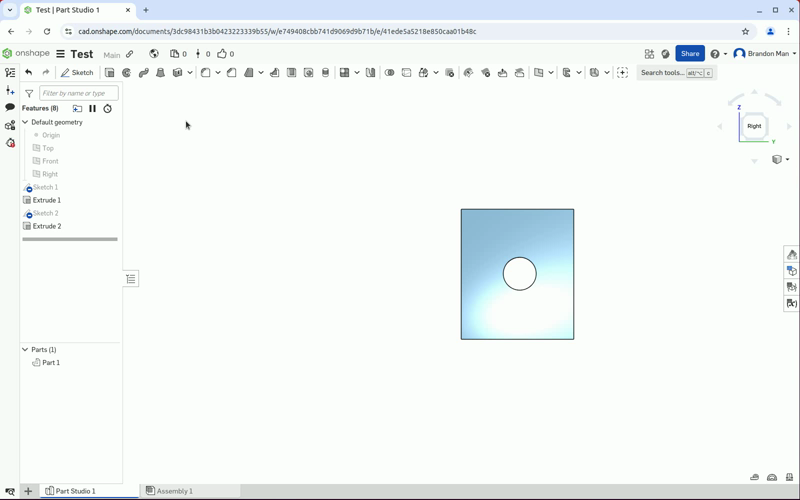
key(shift+h)
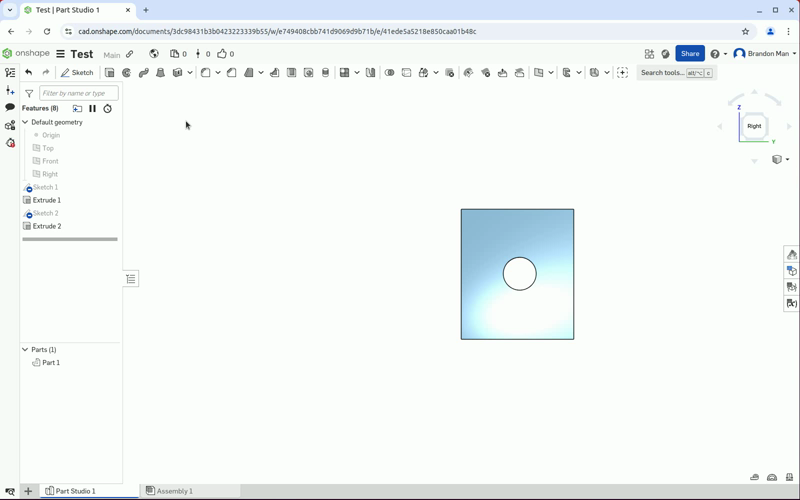
key(shift+h)
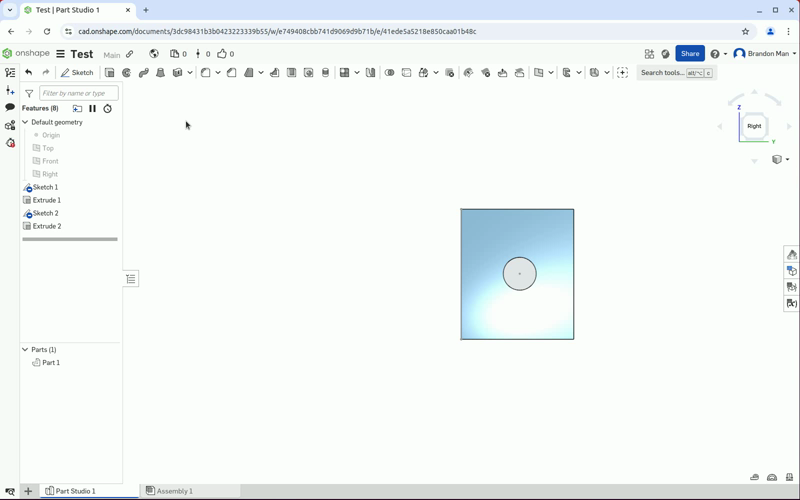
key(shift+7)
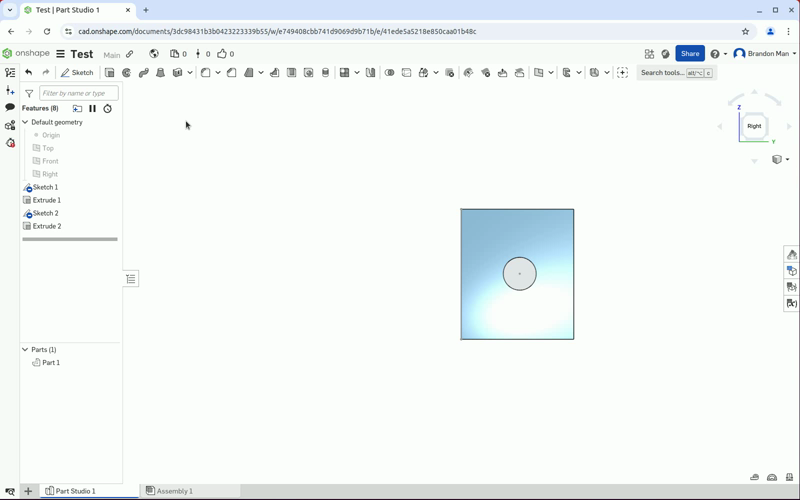
key(right, 2)
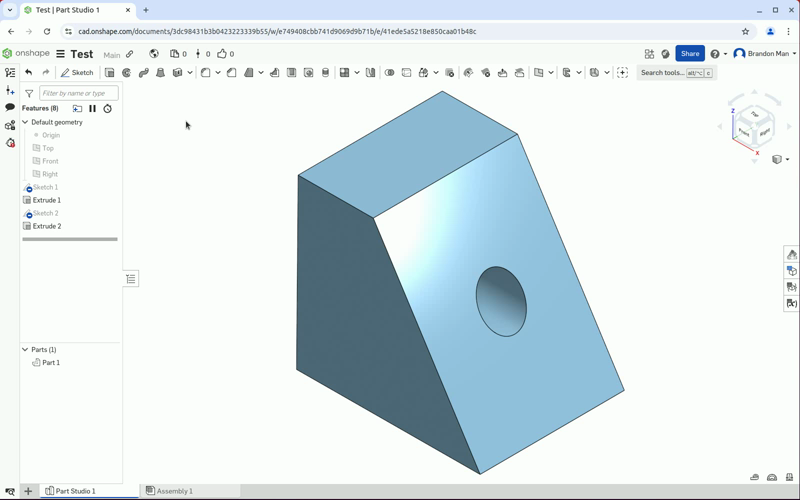
key(down, 2)
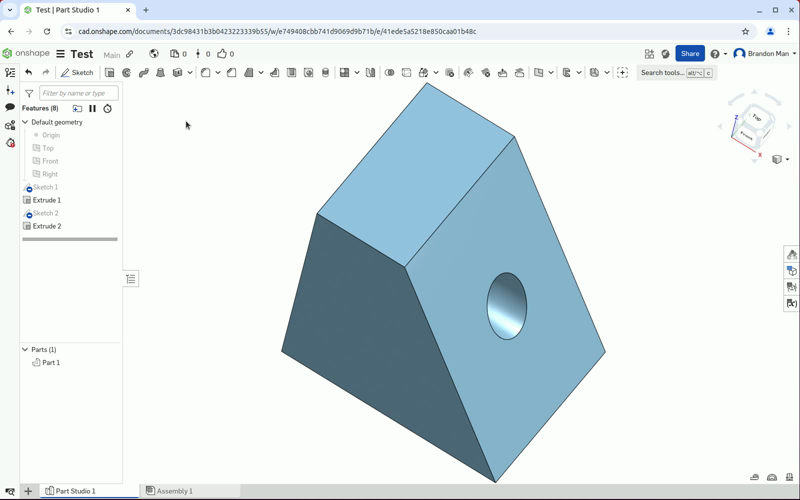
key(up, 2)
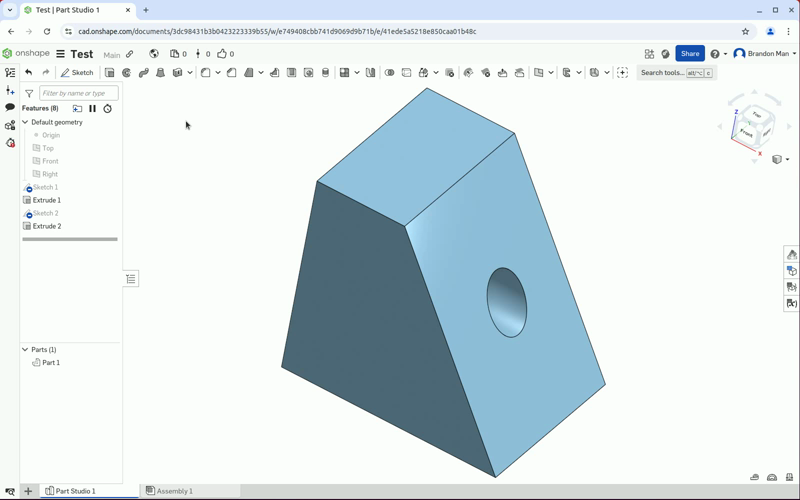
key(left, 2)
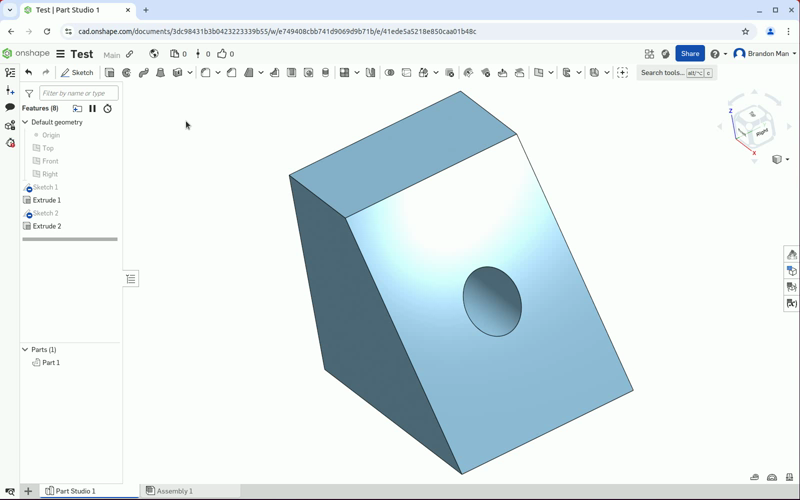
mouse_move(73, 189)
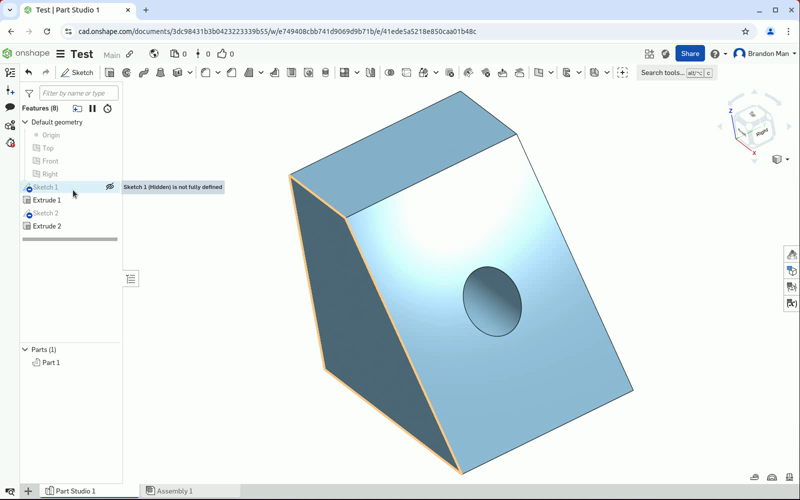
click(73, 189)